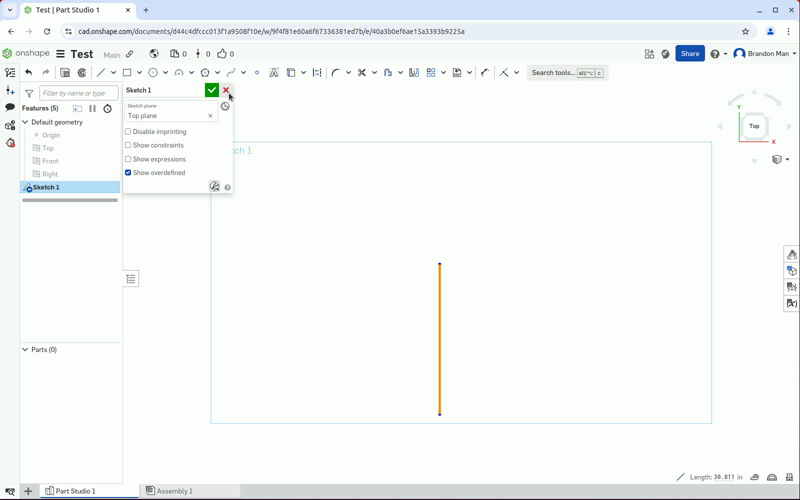
key(shift+h)
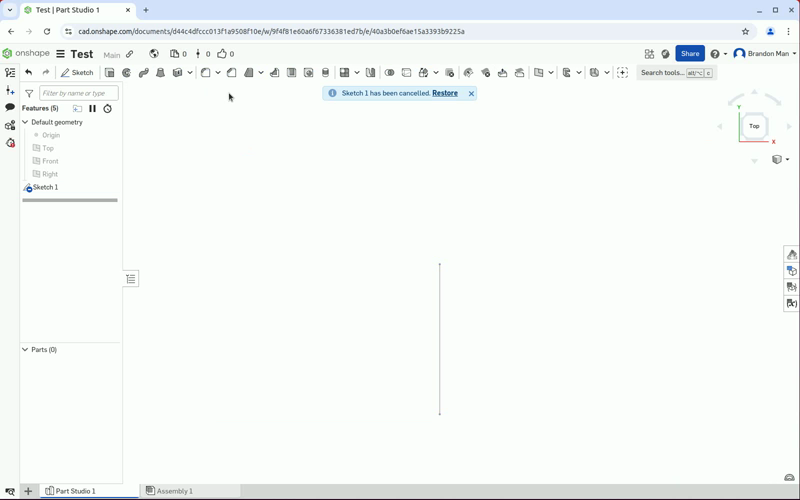
key(shift+s)
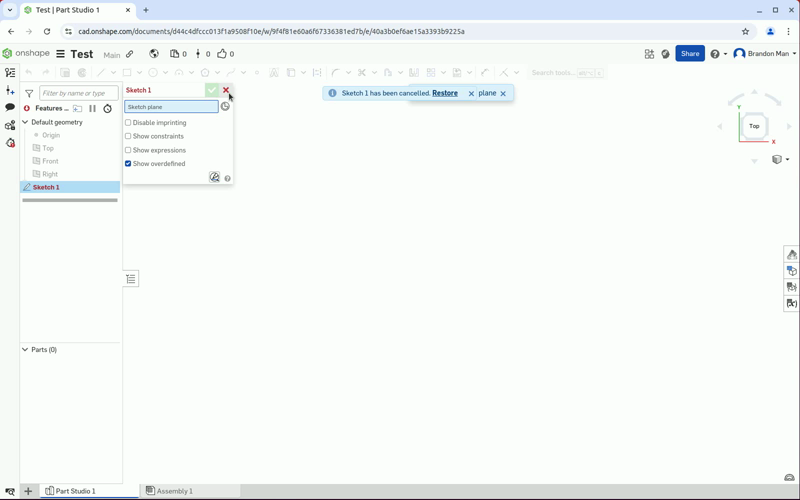
mouse_move(73, 150)
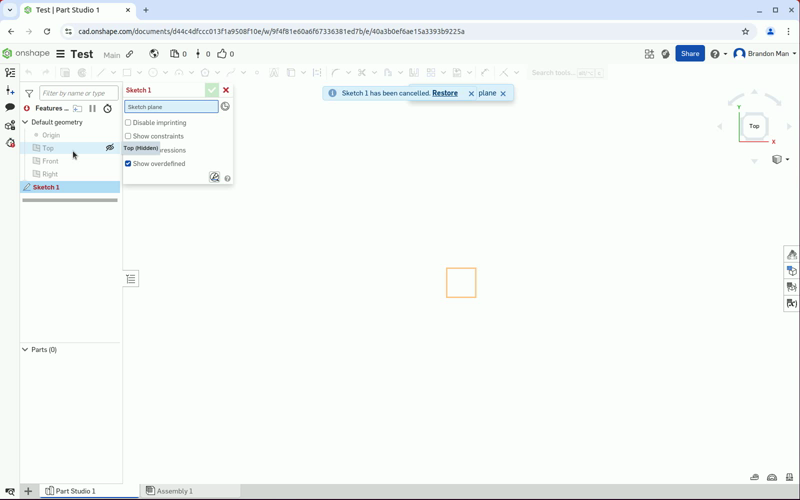
click(73, 150)
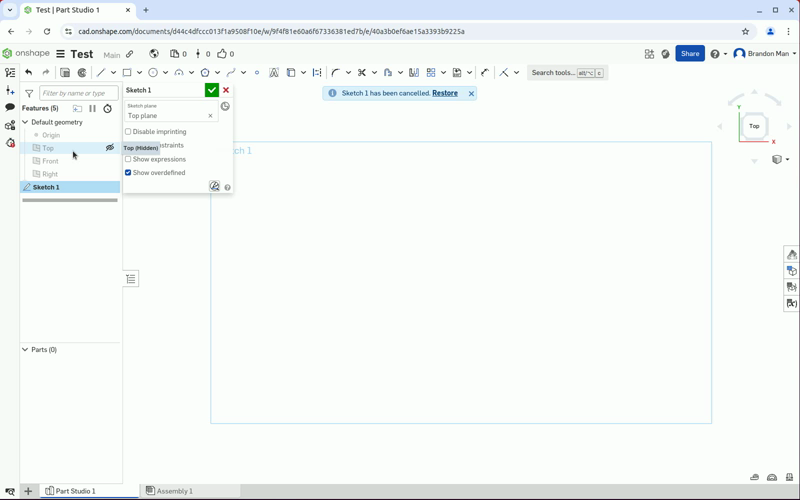
mouse_move(73, 352)
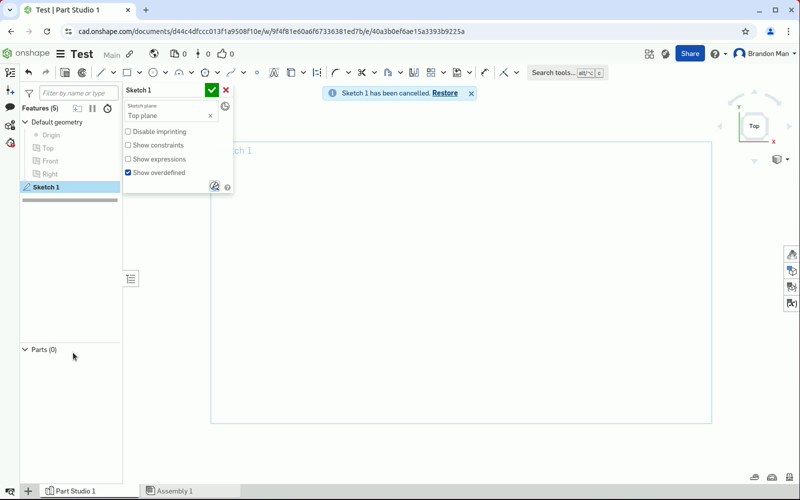
key(y)
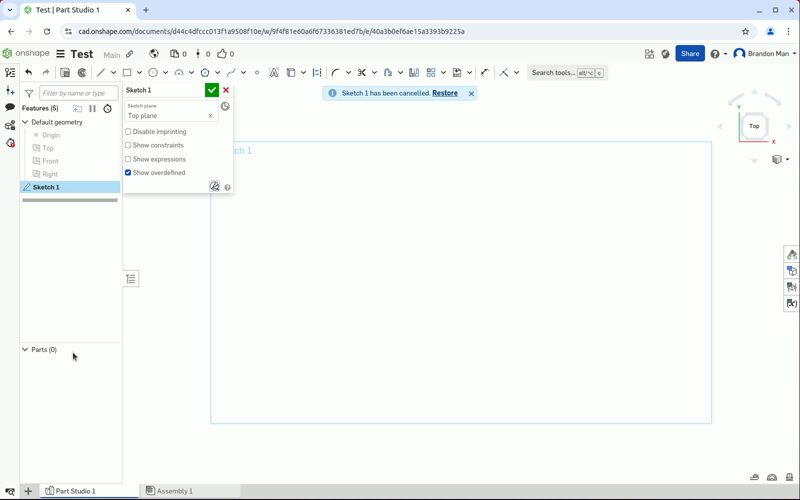
key(c)
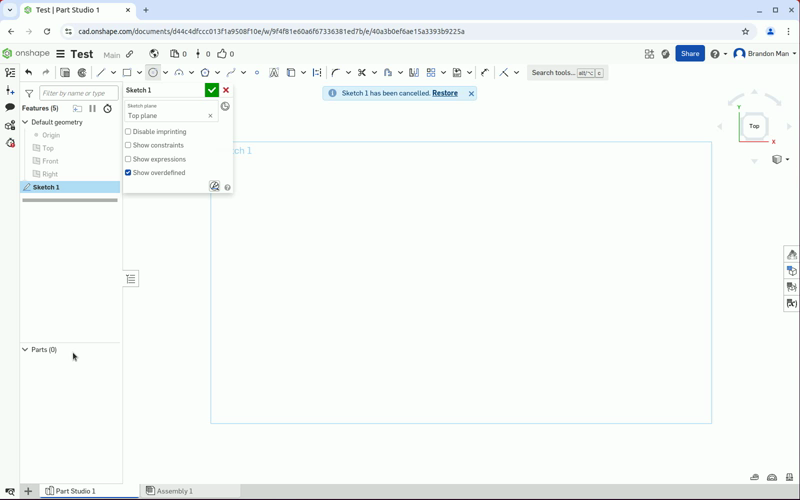
key_down(shift)
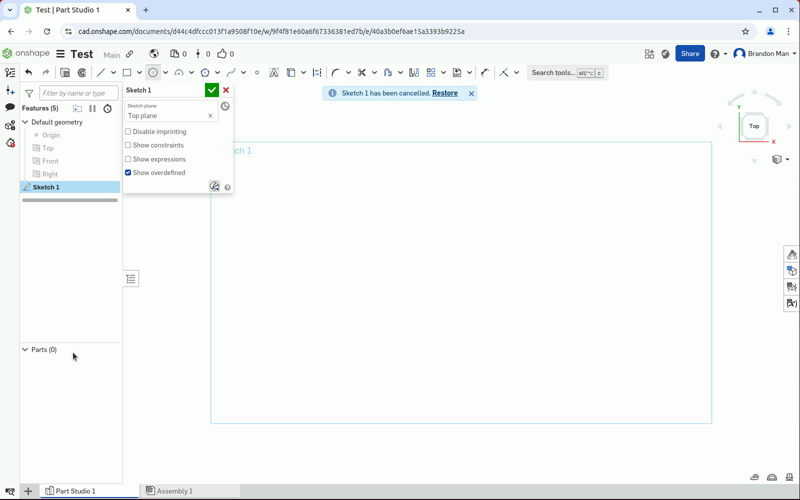
mouse_move(358, 205)
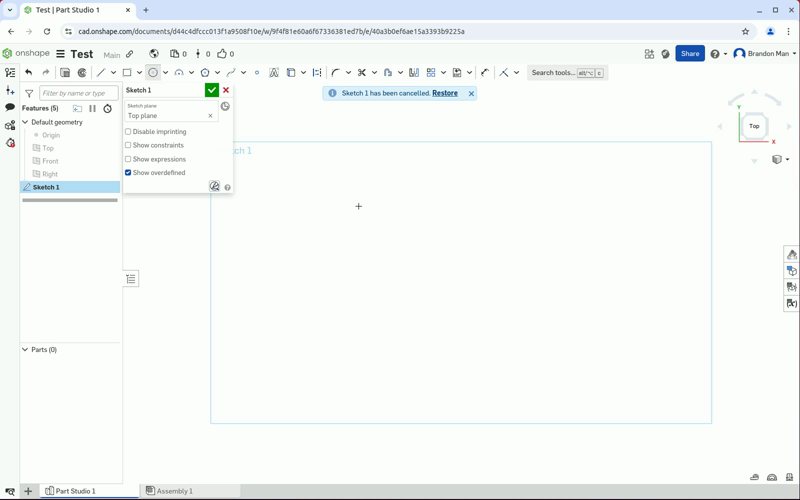
click(358, 205)
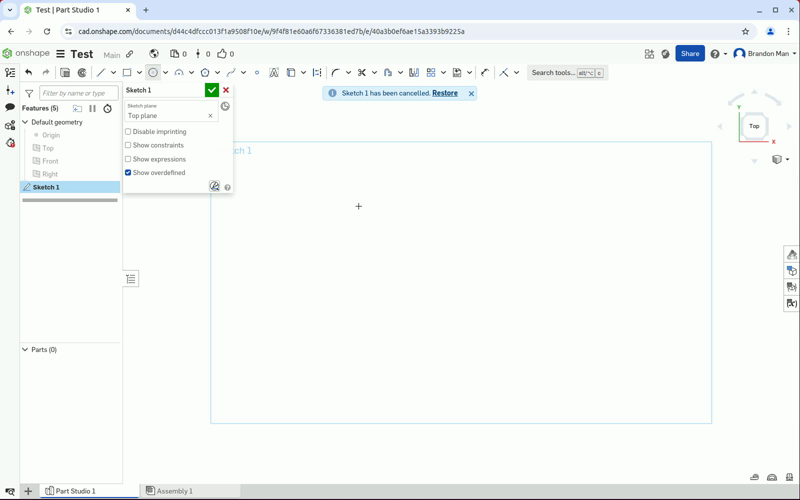
key_up(shift)
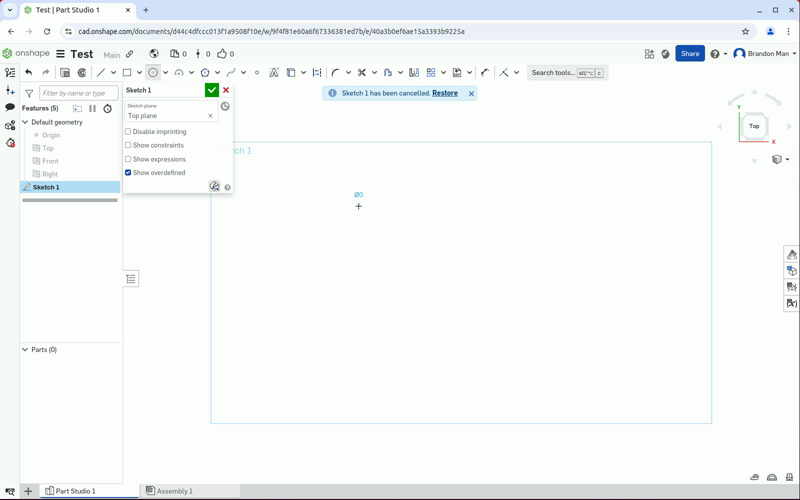
mouse_move(368, 205)
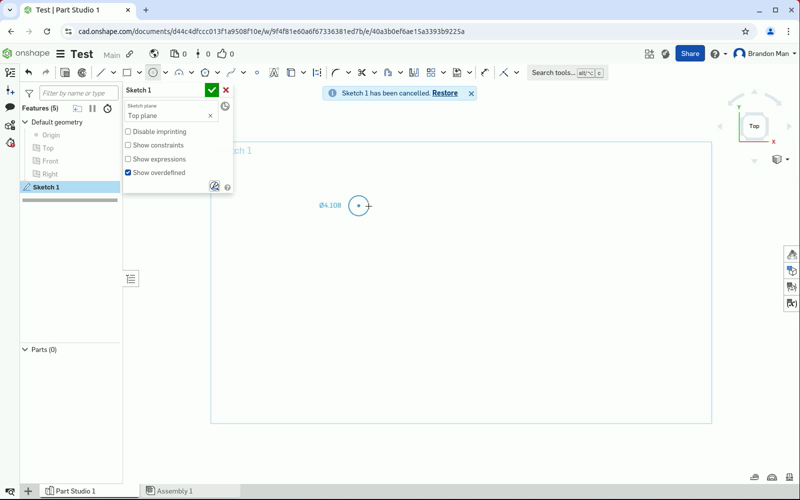
click(368, 205)
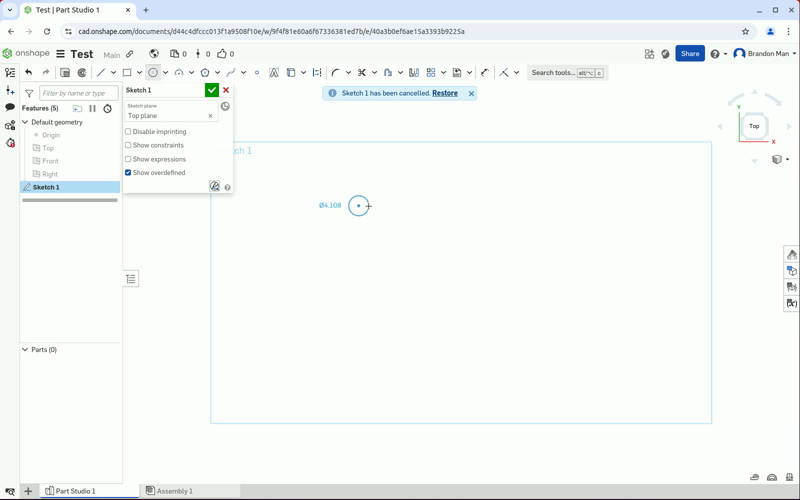
key(esc)
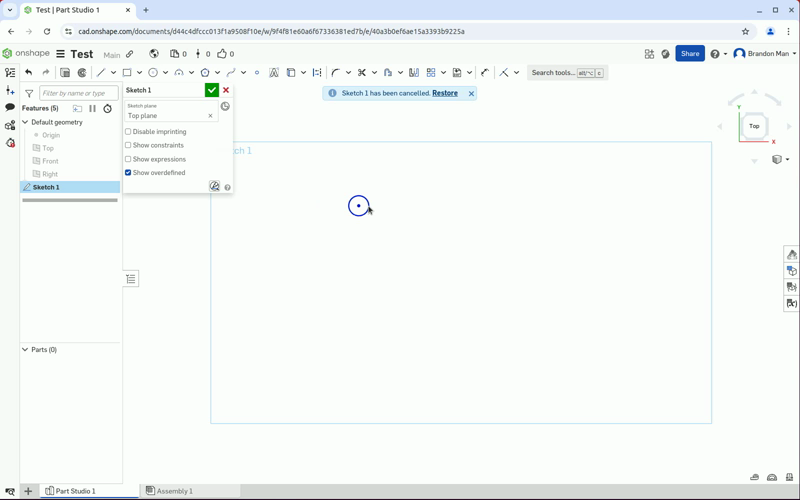
key(c)
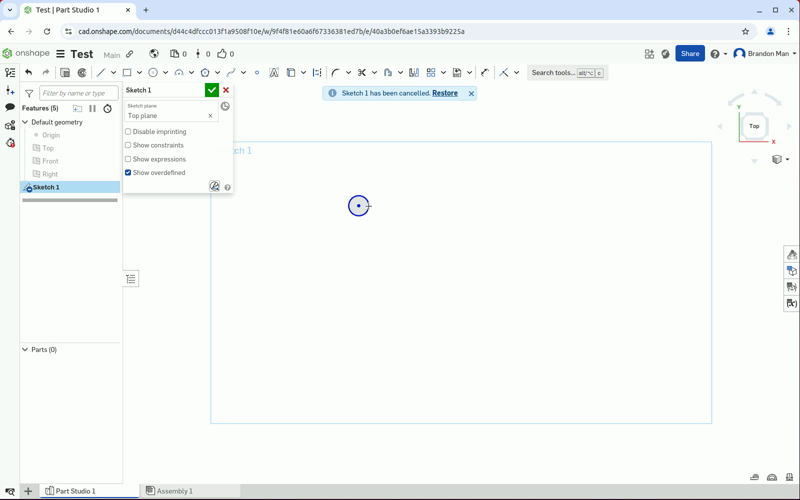
key_down(shift)
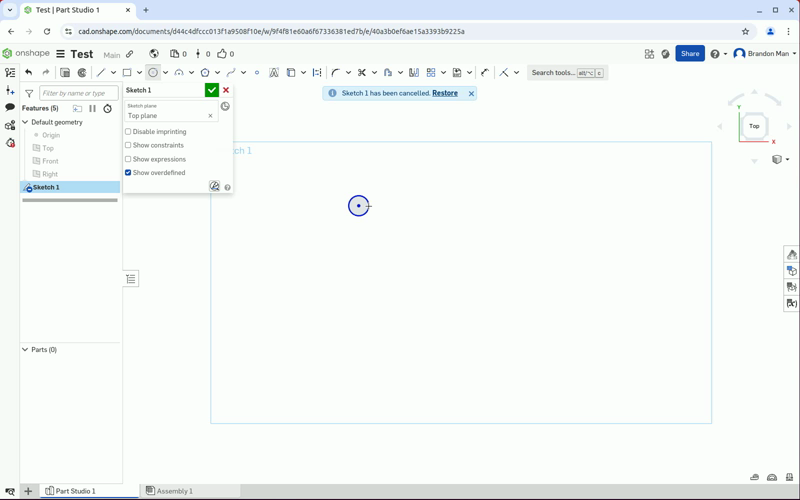
mouse_move(358, 205)
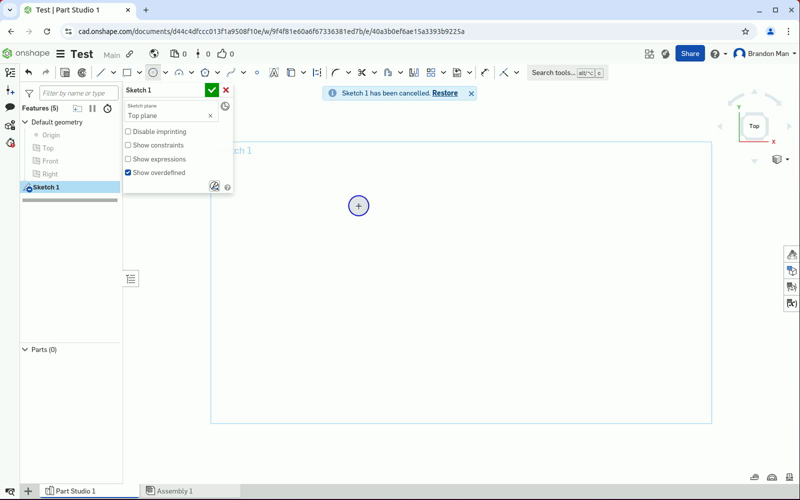
click(358, 205)
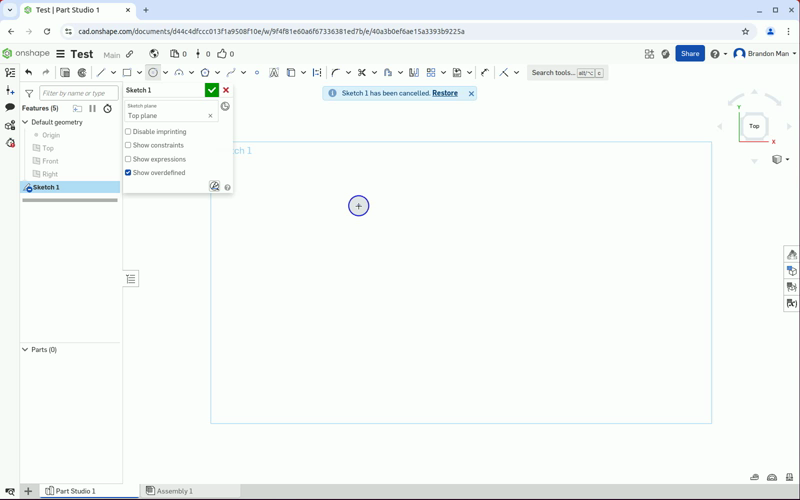
key_up(shift)
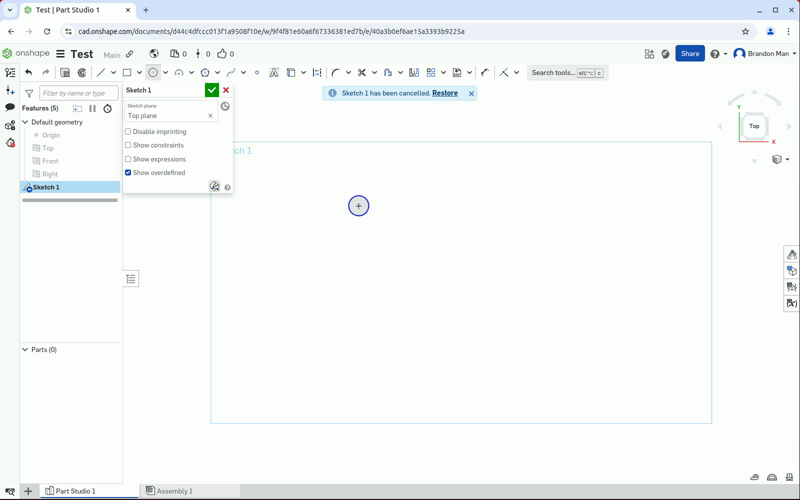
mouse_move(366, 205)
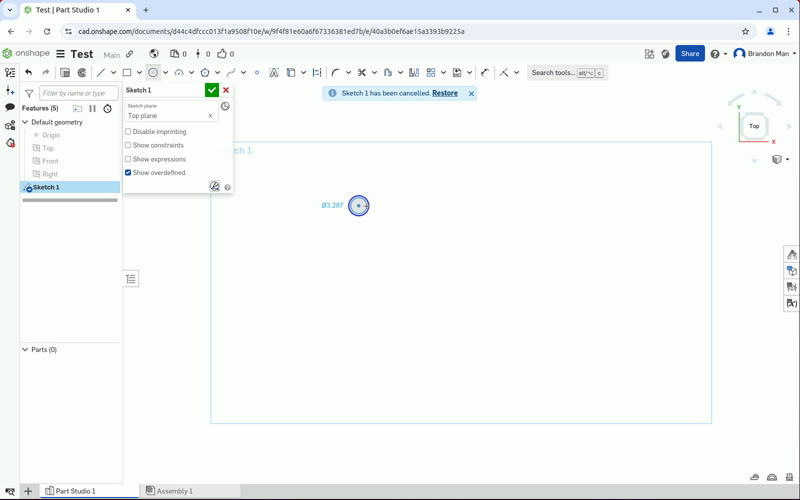
scroll(6)
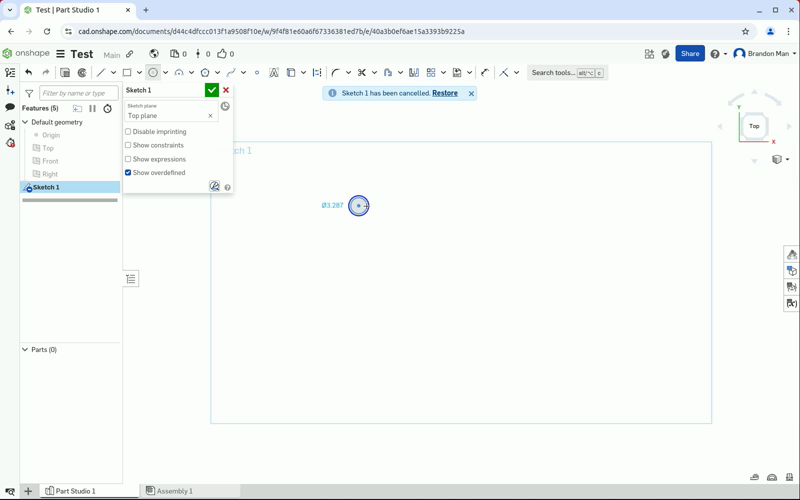
scroll(6)
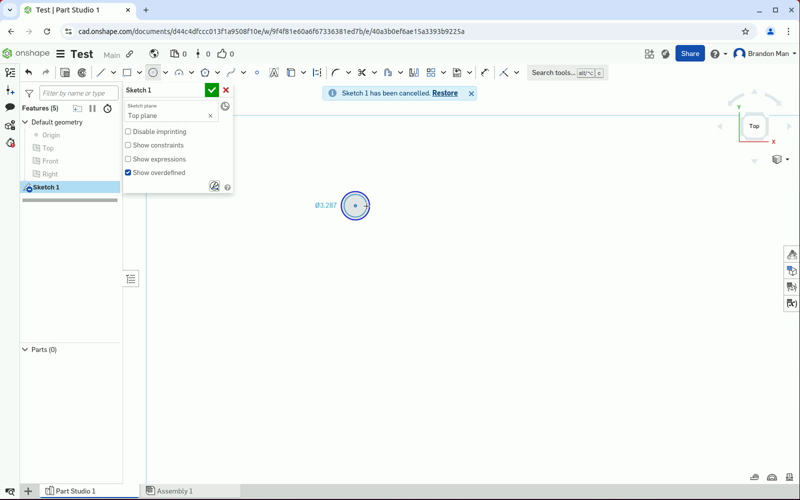
scroll(6)
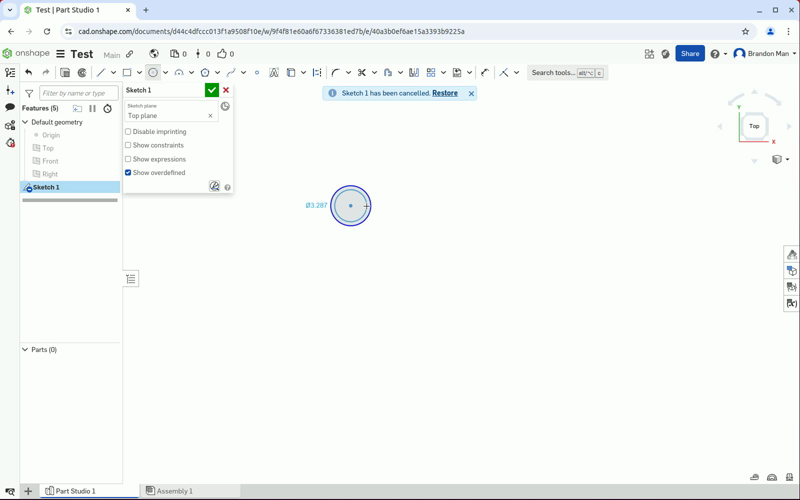
scroll(6)
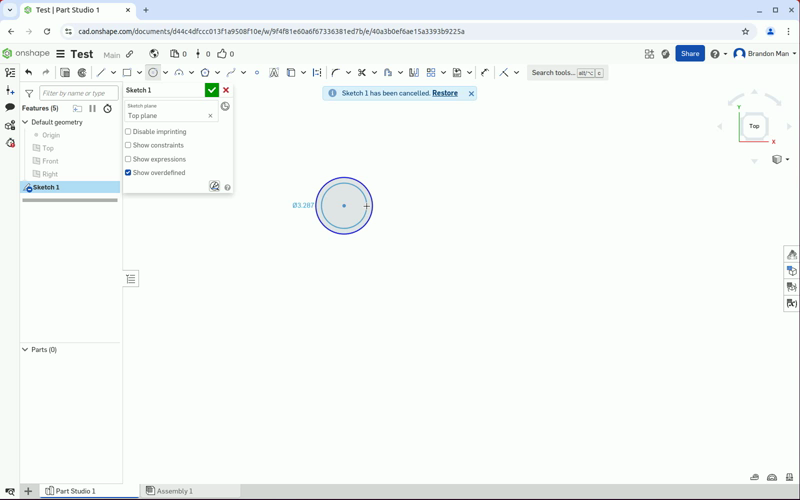
scroll(6)
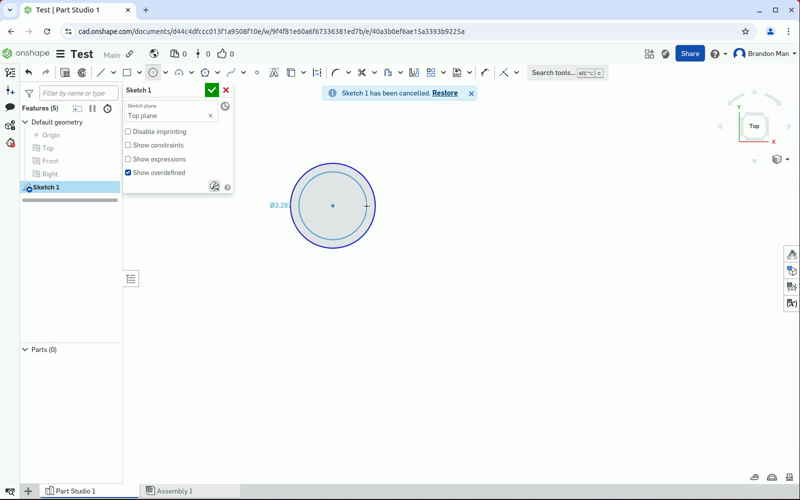
scroll(6)
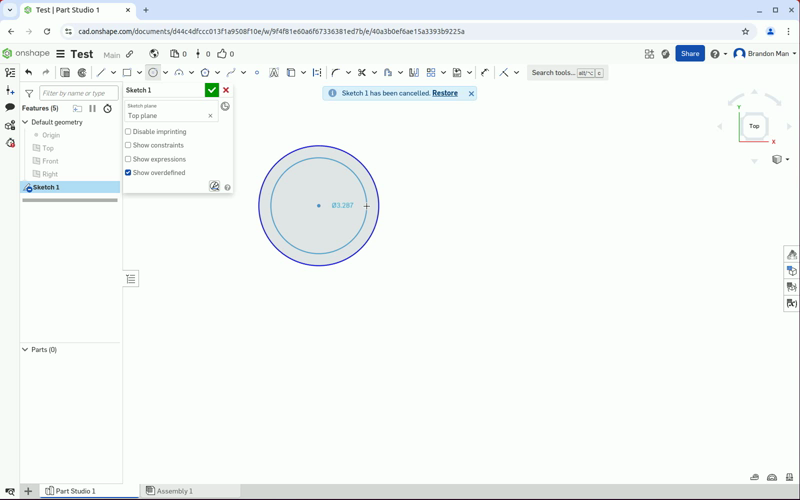
scroll(6)
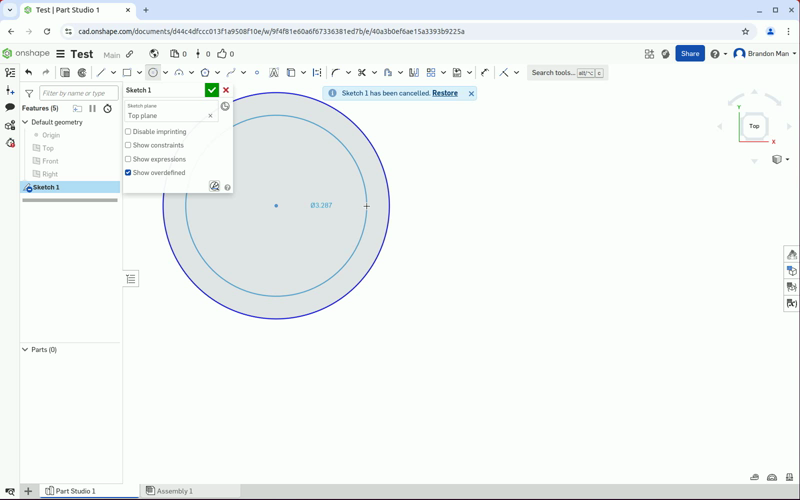
click(366, 205)
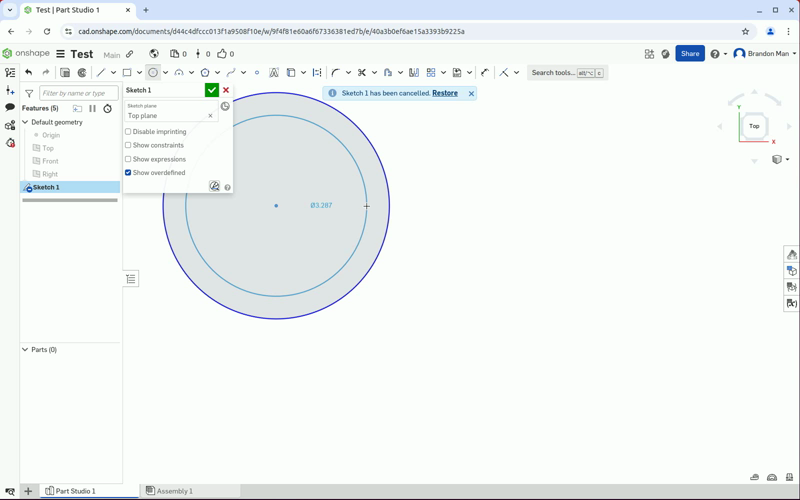
scroll(-6)
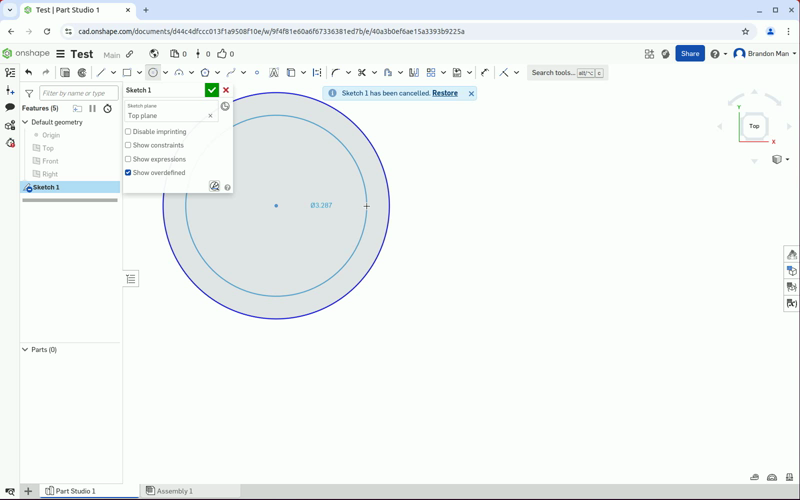
scroll(-6)
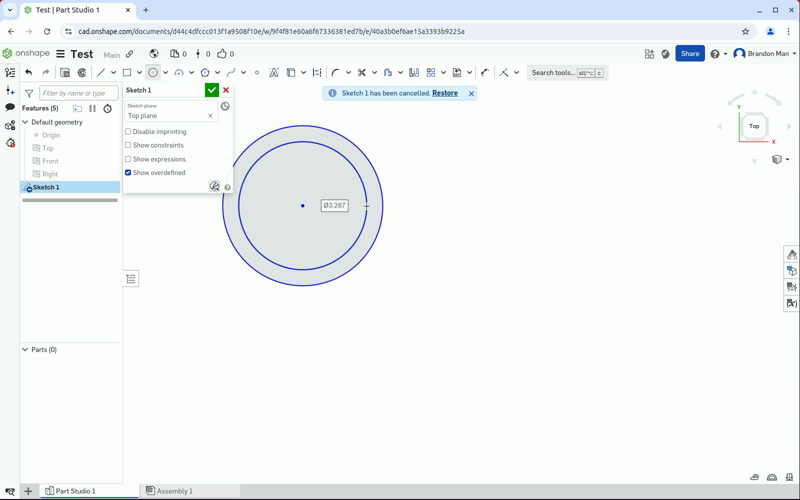
scroll(-6)
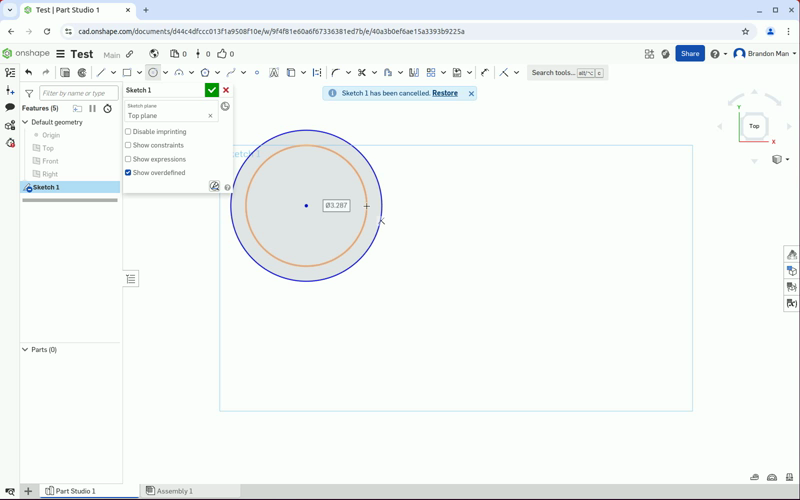
scroll(-6)
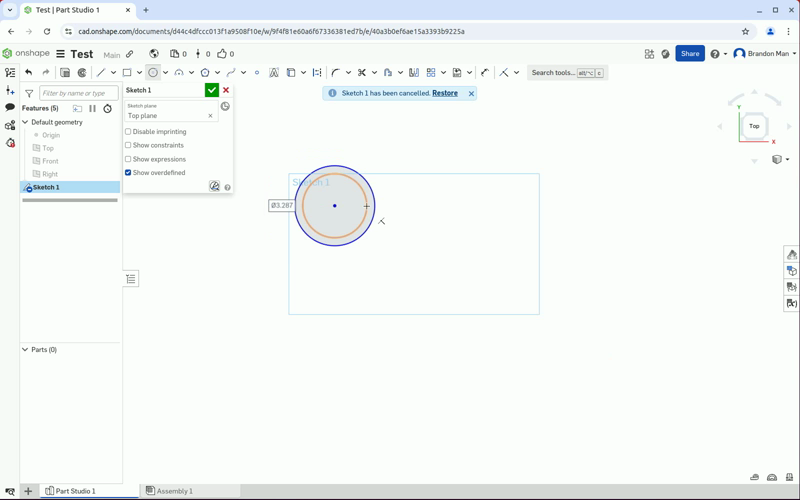
scroll(-6)
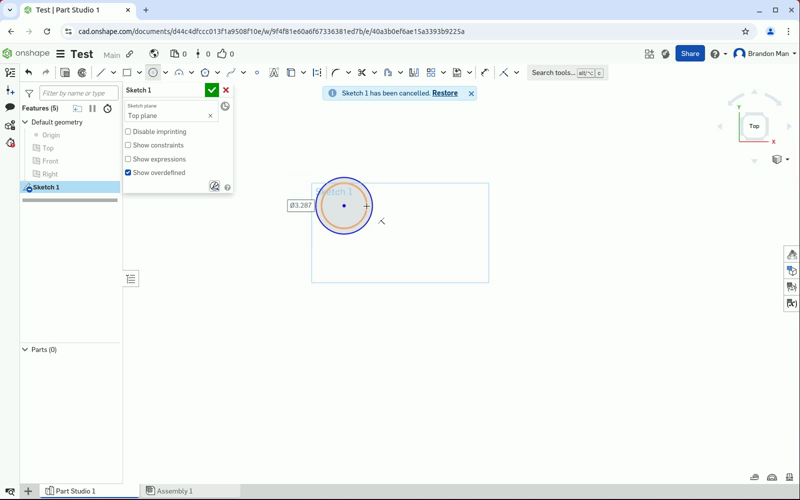
scroll(-6)
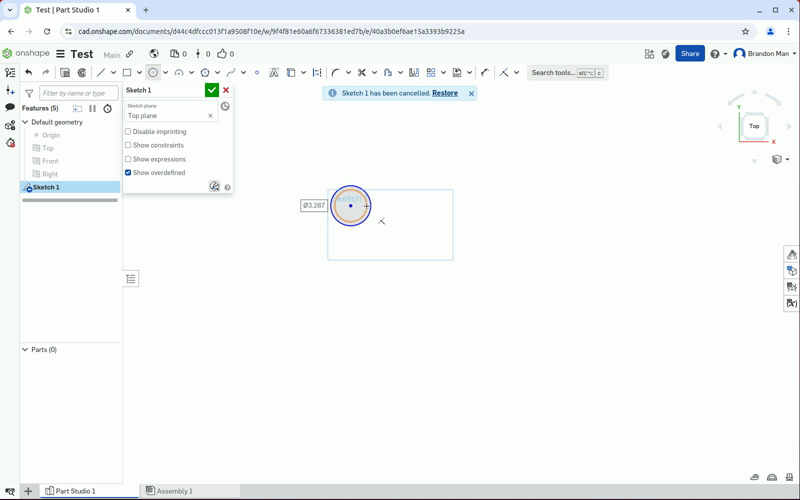
scroll(-6)
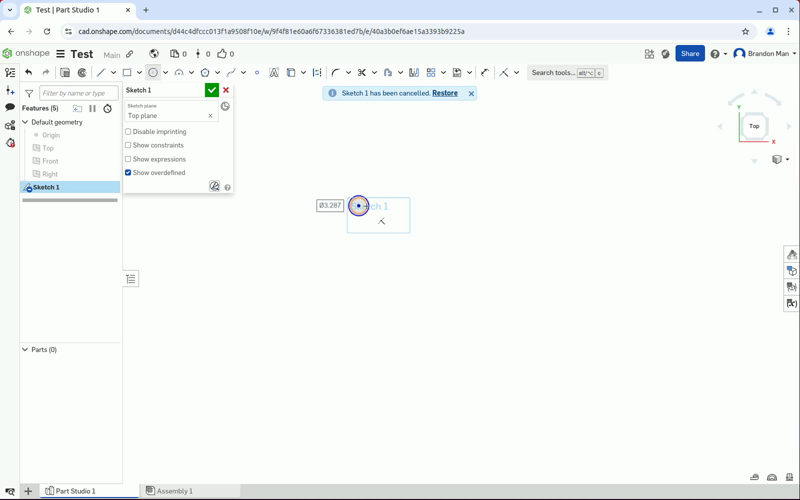
key(esc)
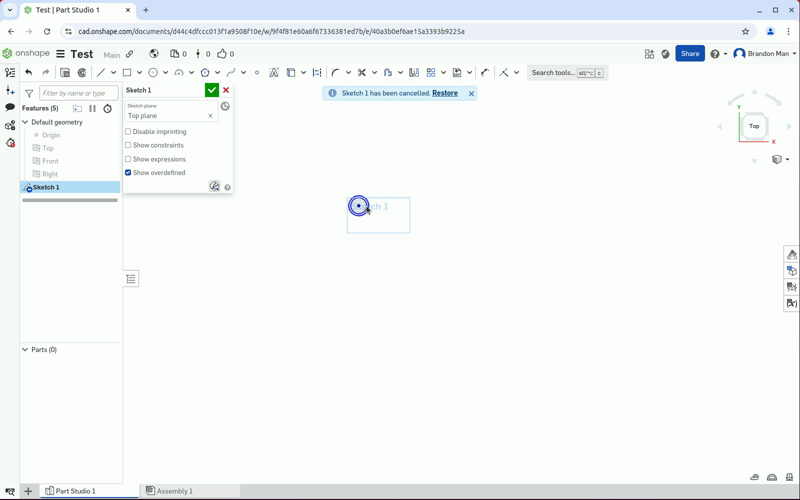
mouse_move(361, 196)
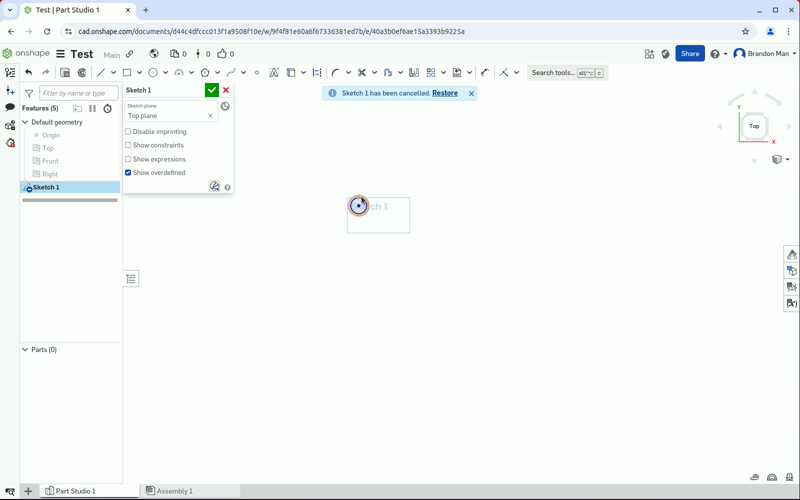
scroll(6)
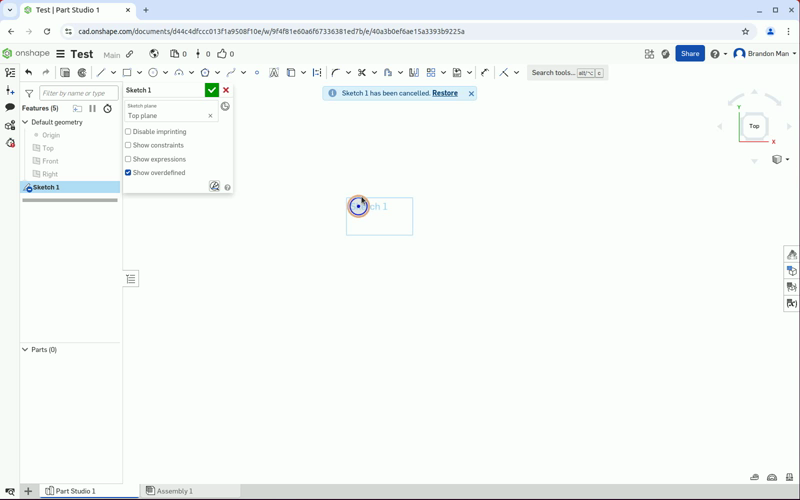
scroll(6)
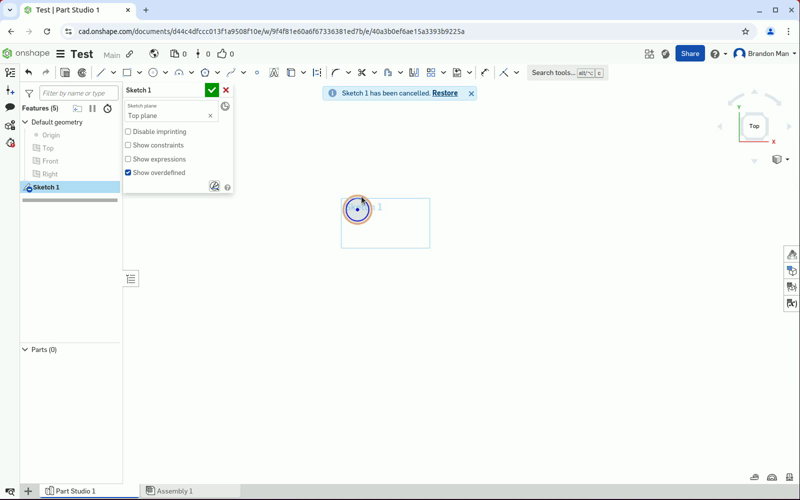
scroll(6)
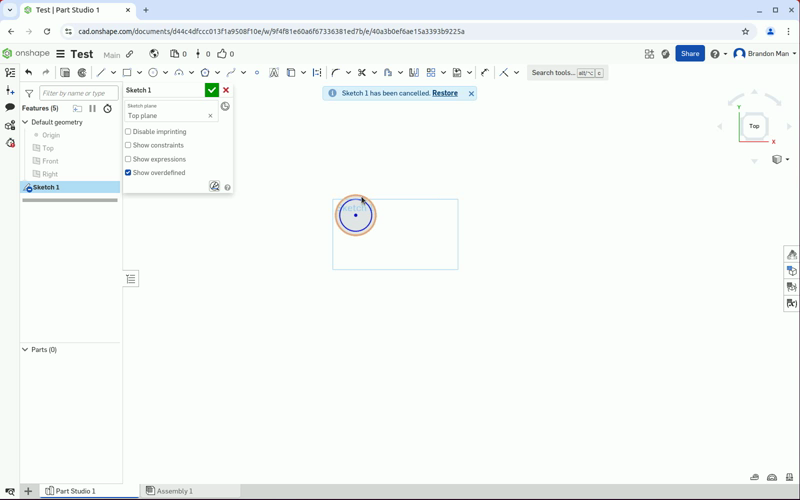
scroll(6)
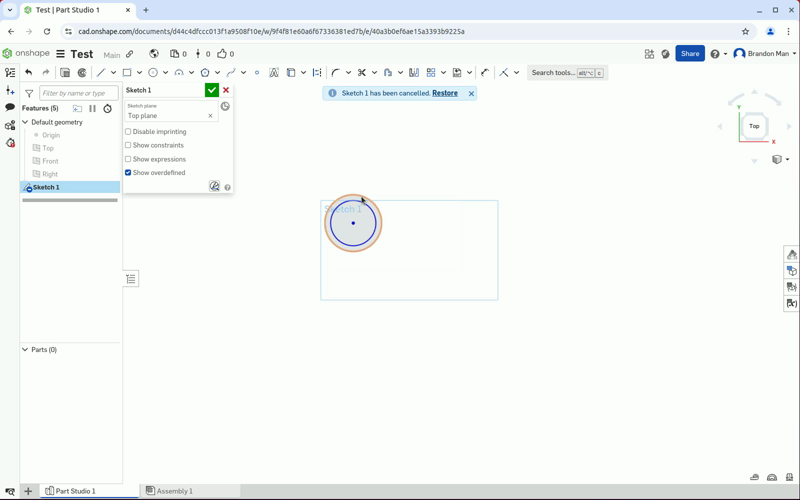
scroll(6)
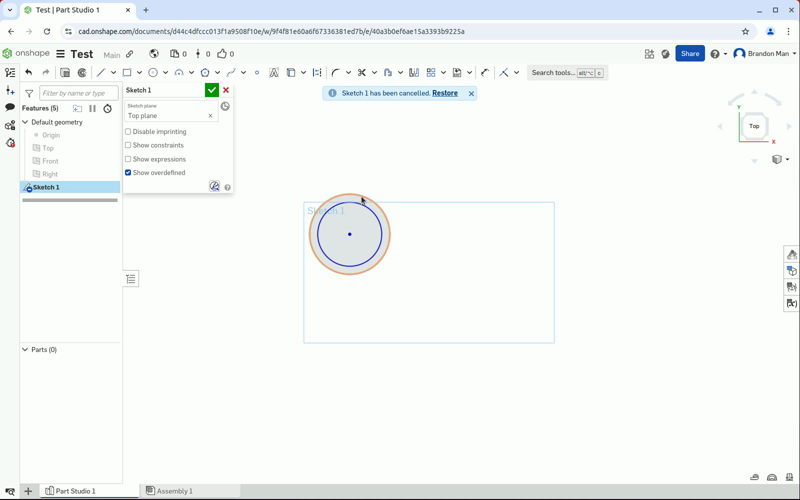
scroll(6)
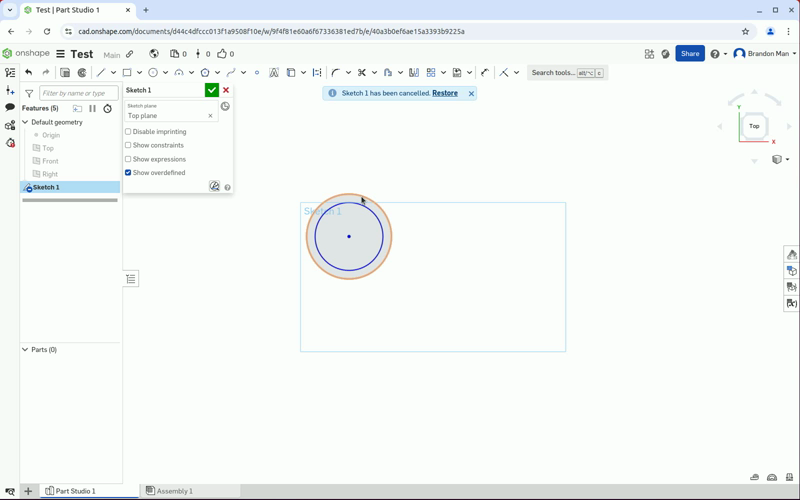
scroll(6)
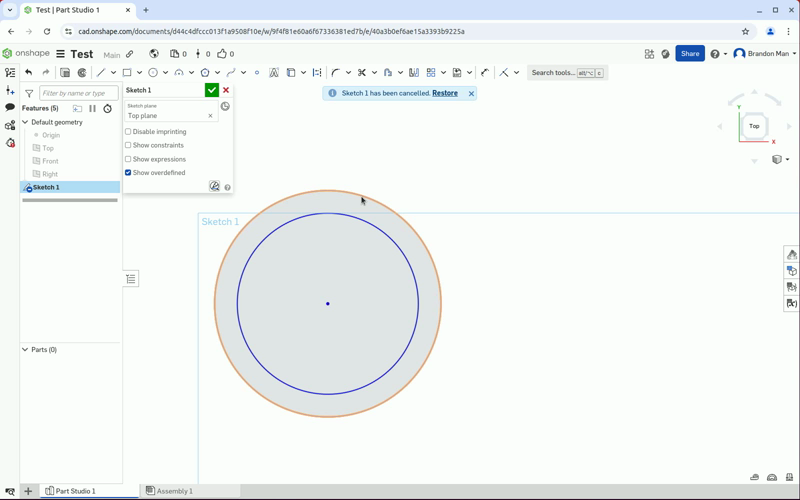
click(361, 196)
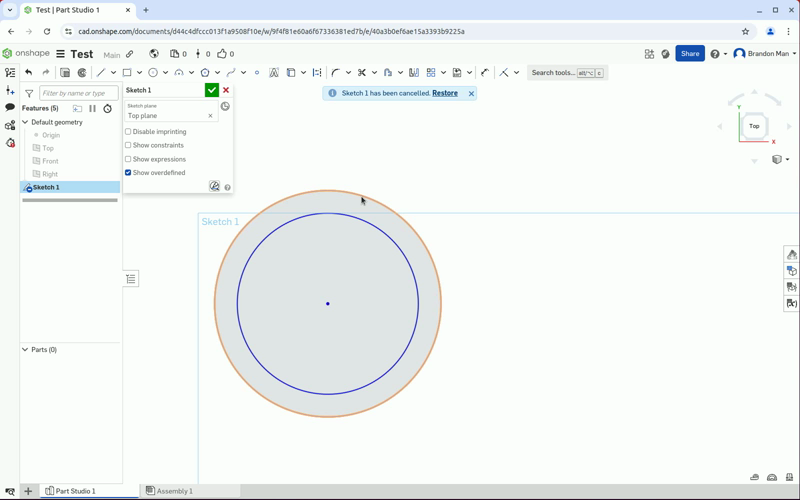
scroll(-6)
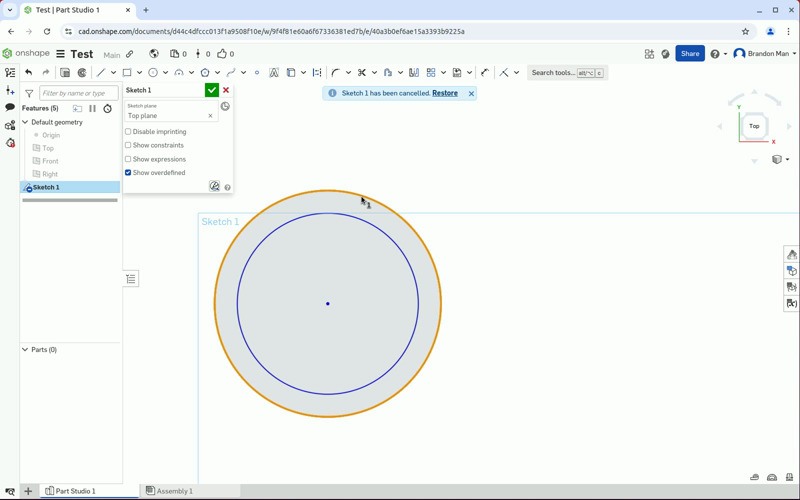
scroll(-6)
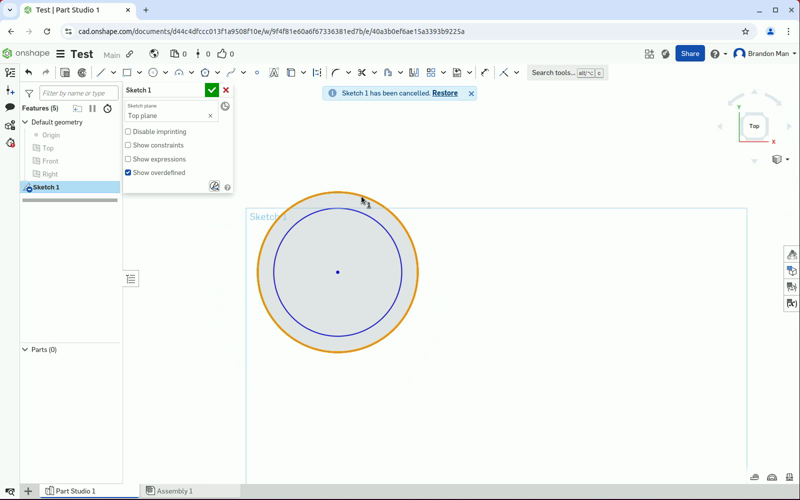
scroll(-6)
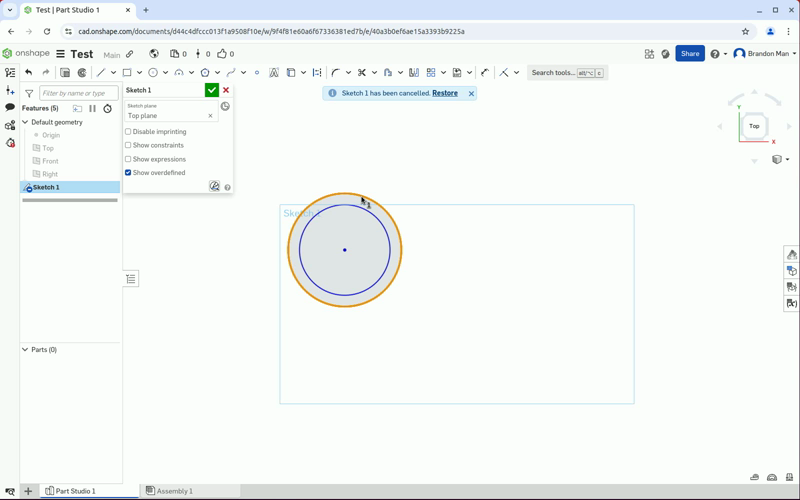
scroll(-6)
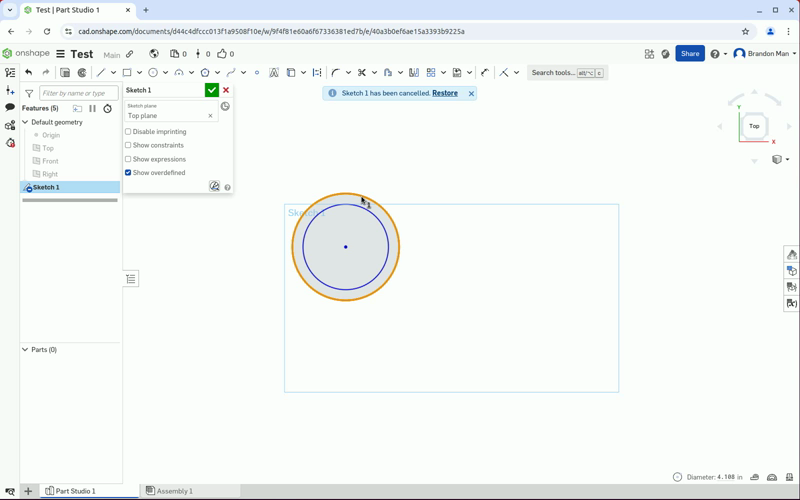
scroll(-6)
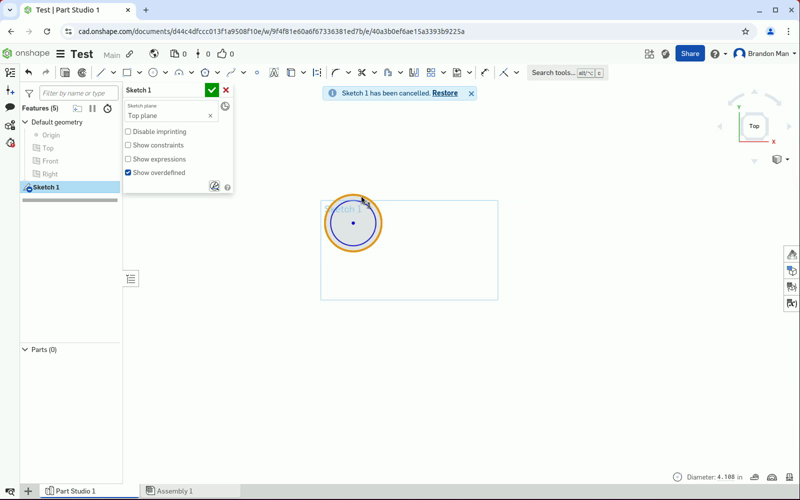
scroll(-6)
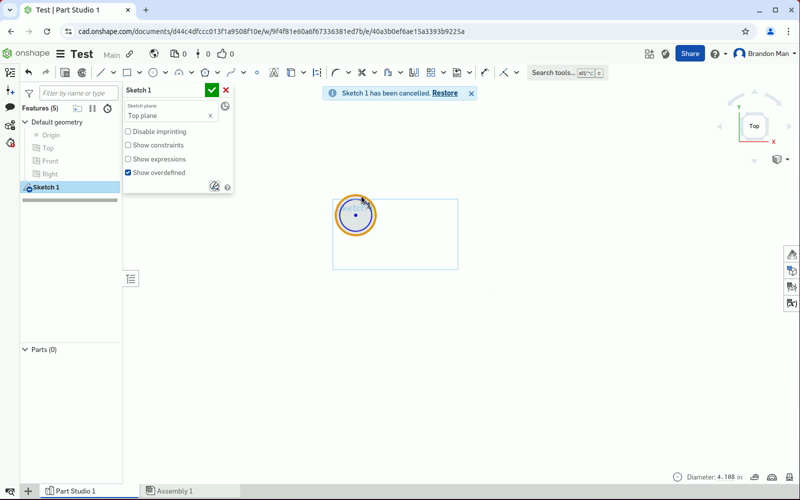
scroll(-6)
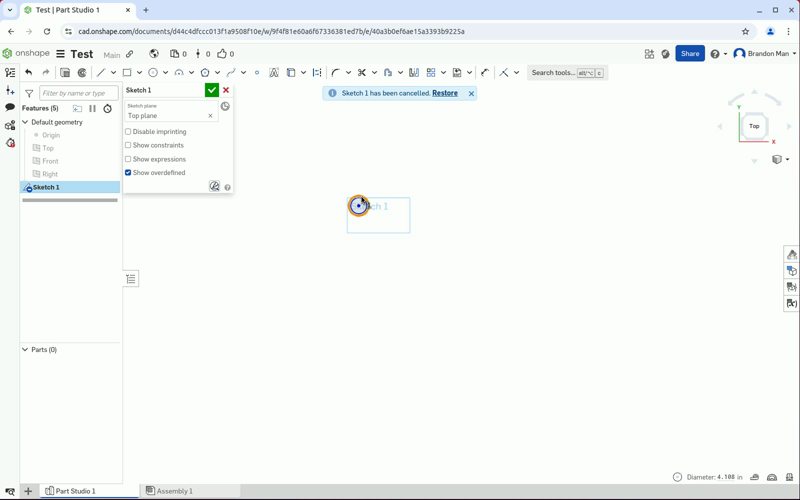
mouse_move(73, 352)
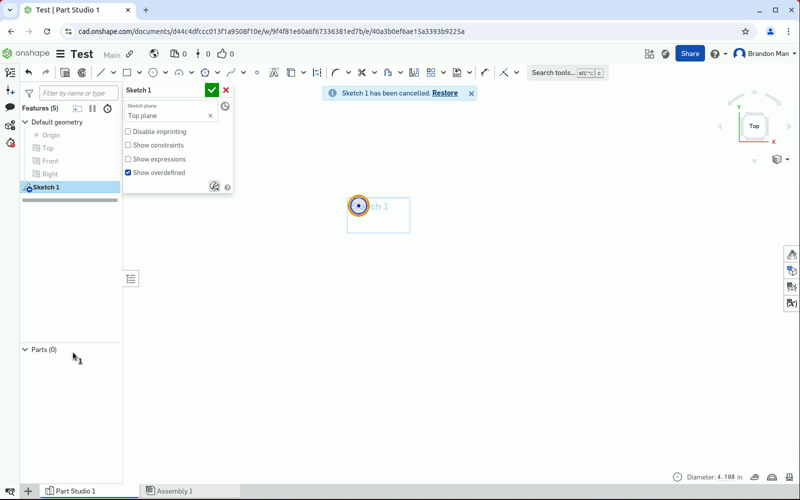
key(shift+y)
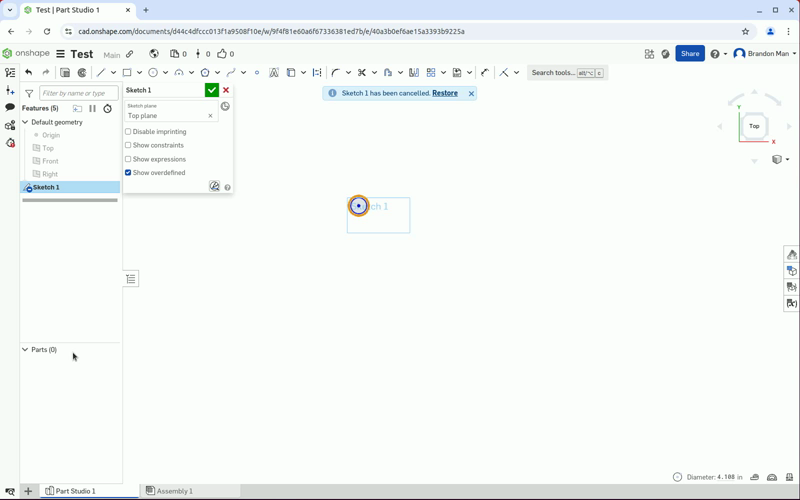
key(shift+e)
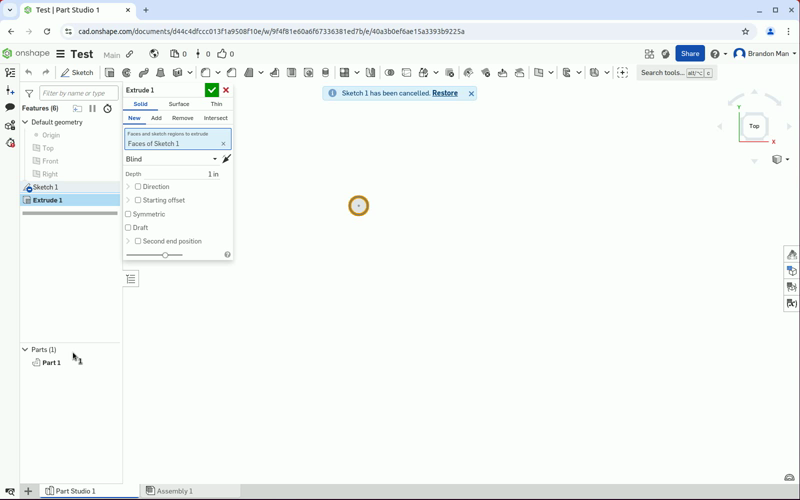
mouse_move(143, 106)
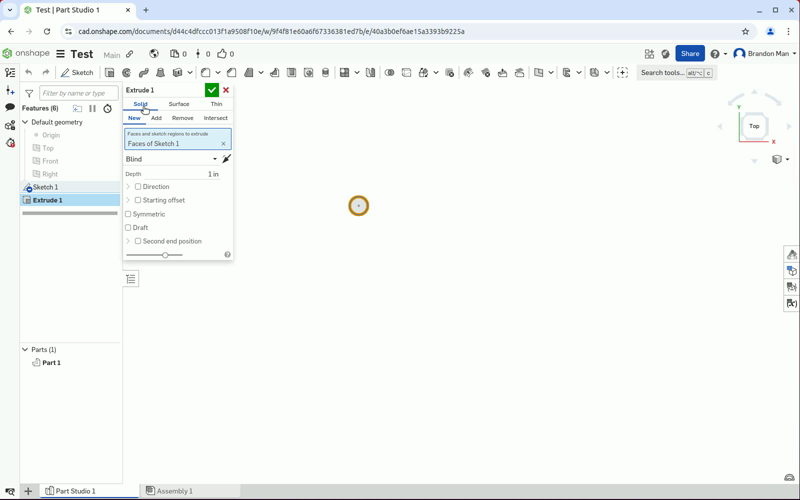
click(143, 106)
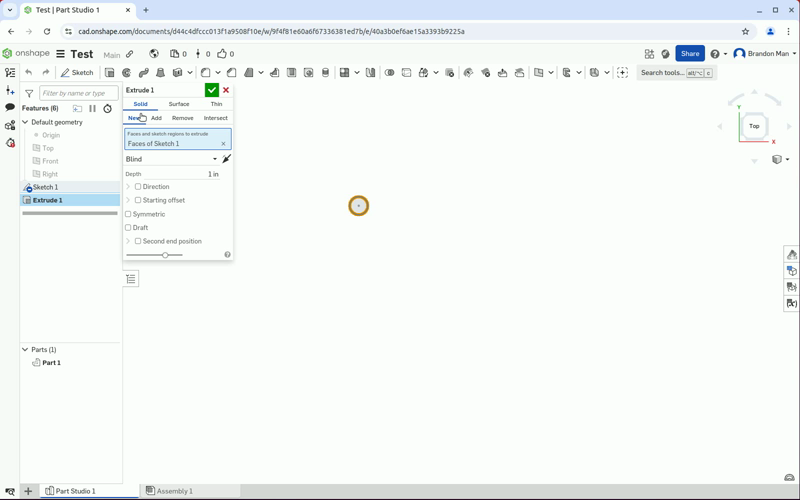
mouse_move(137, 120)
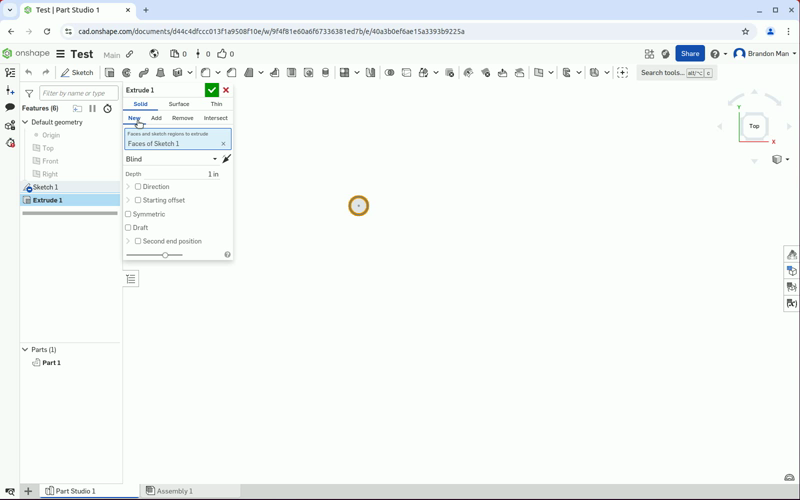
click(137, 120)
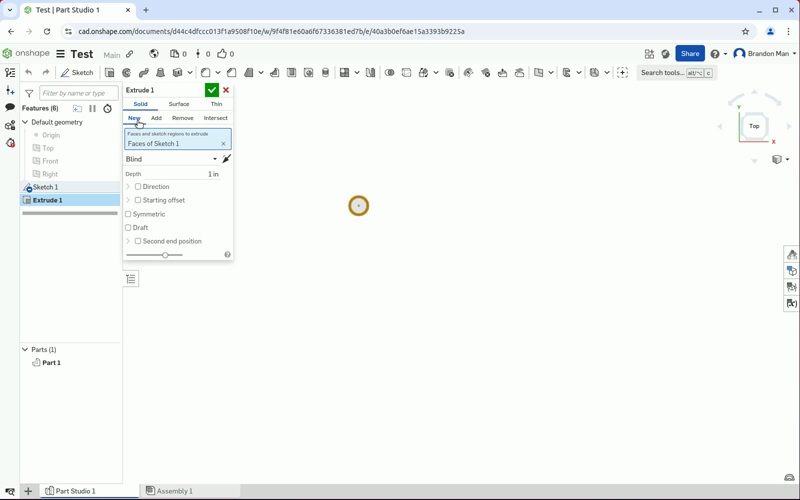
key(tab, 4)
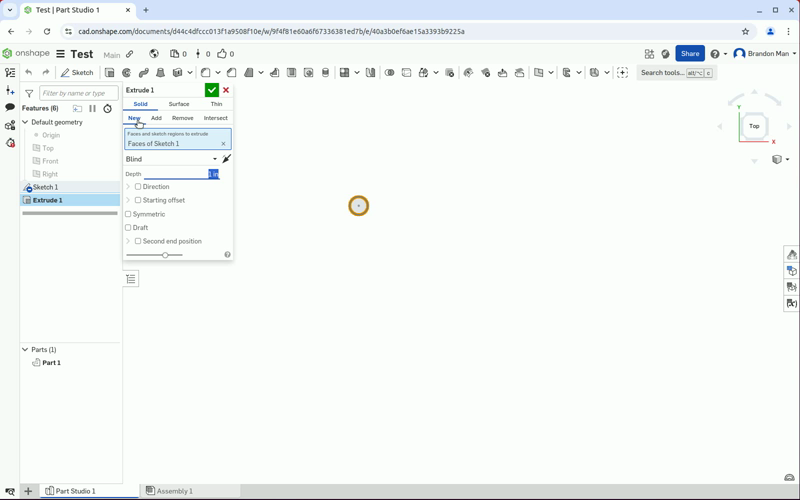
text(0.481)
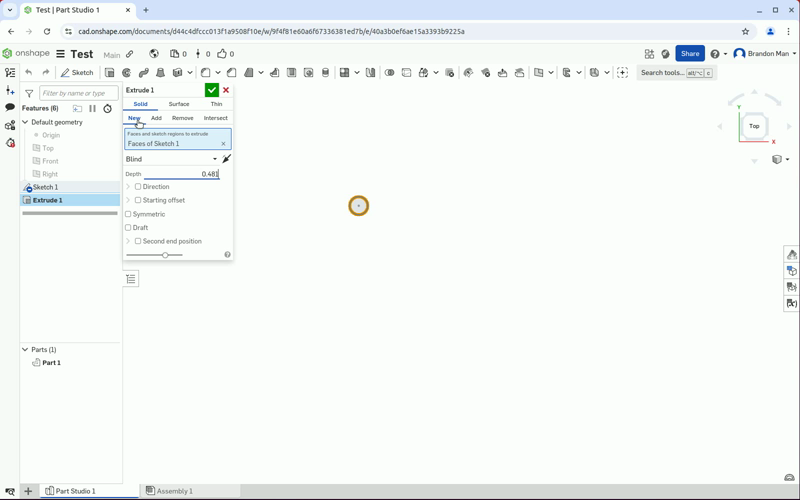
key(enter)
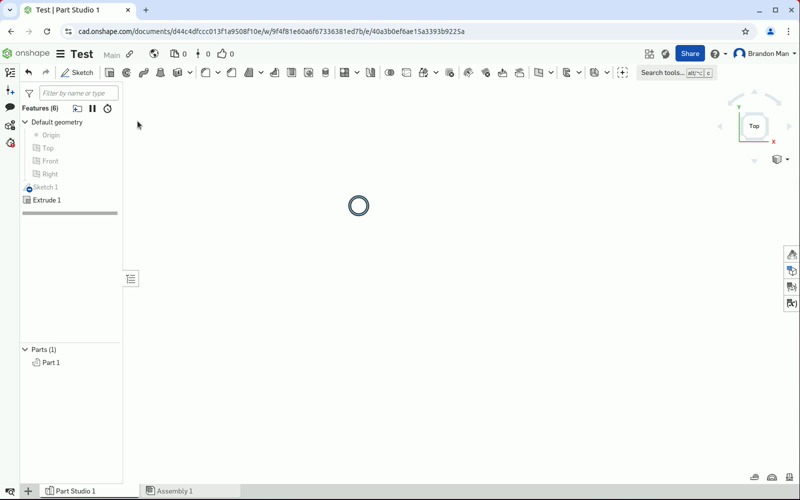
key(shift+h)
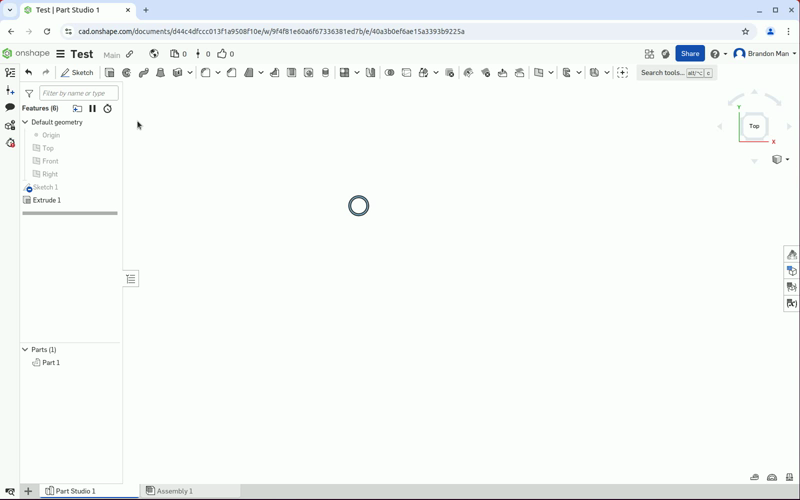
key(shift+h)
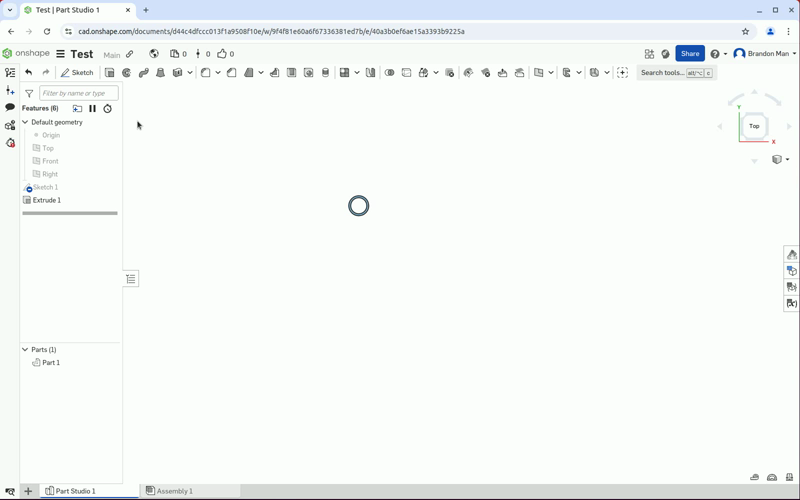
mouse_move(73, 189)
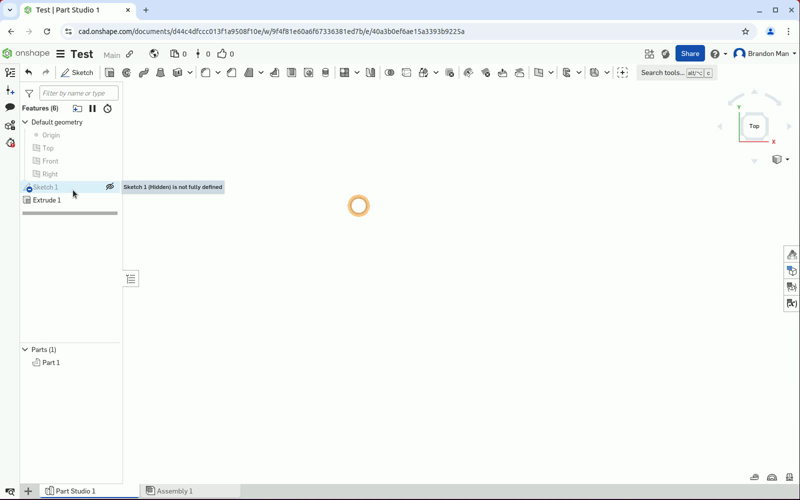
click(73, 189)
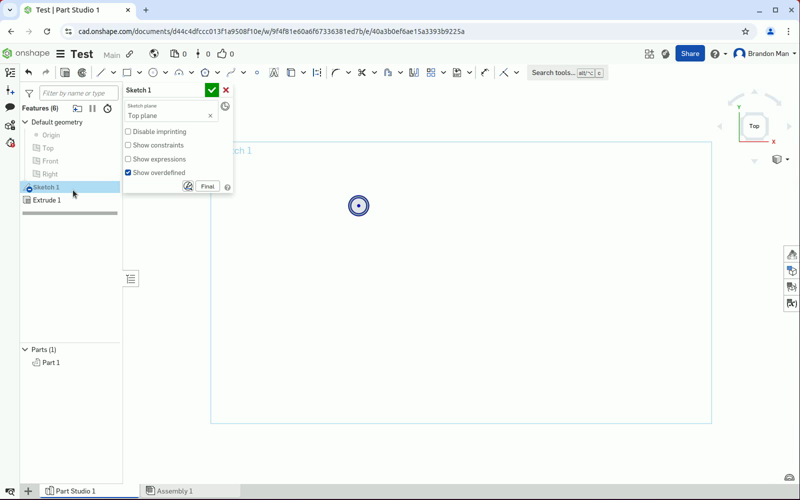
mouse_move(229, 92)
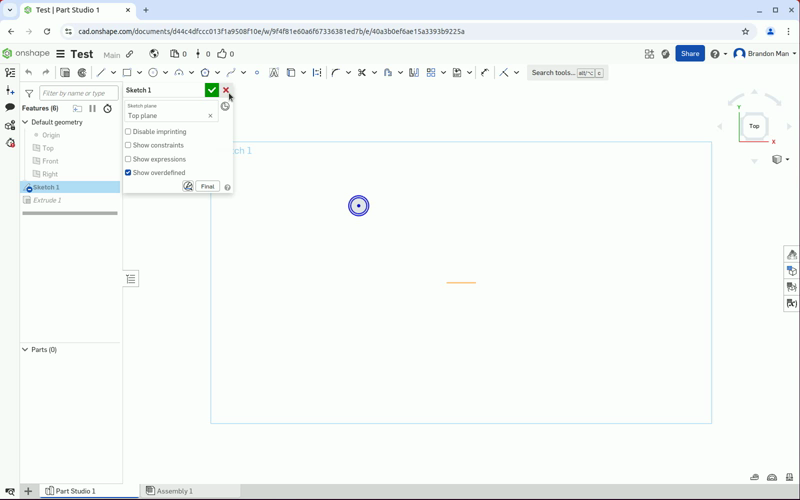
click(229, 92)
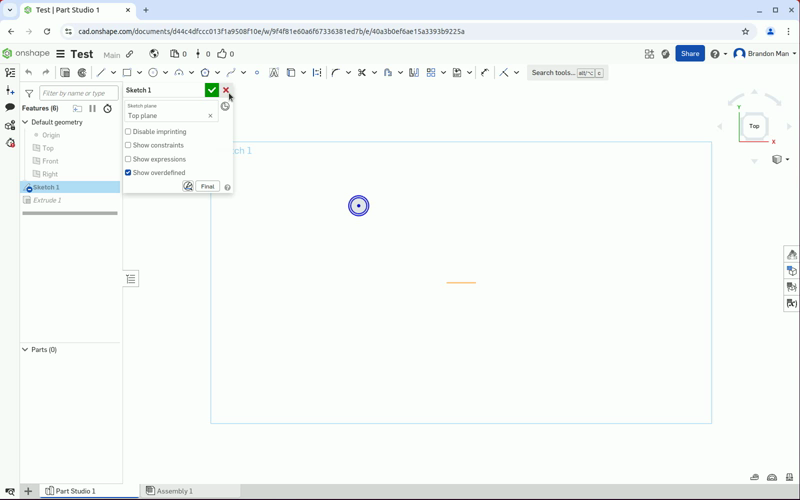
key(shift+s)
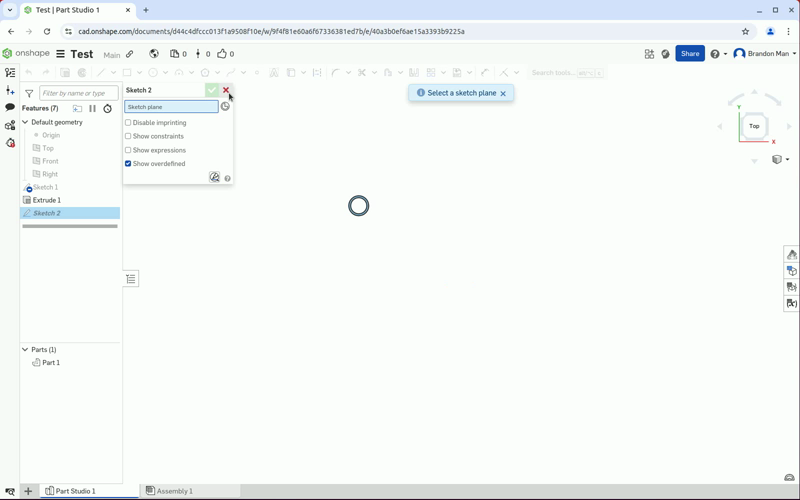
mouse_move(73, 150)
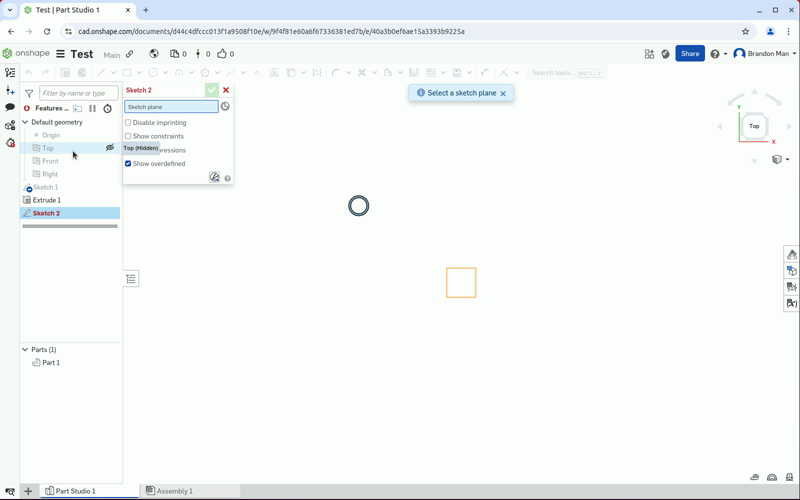
click(73, 150)
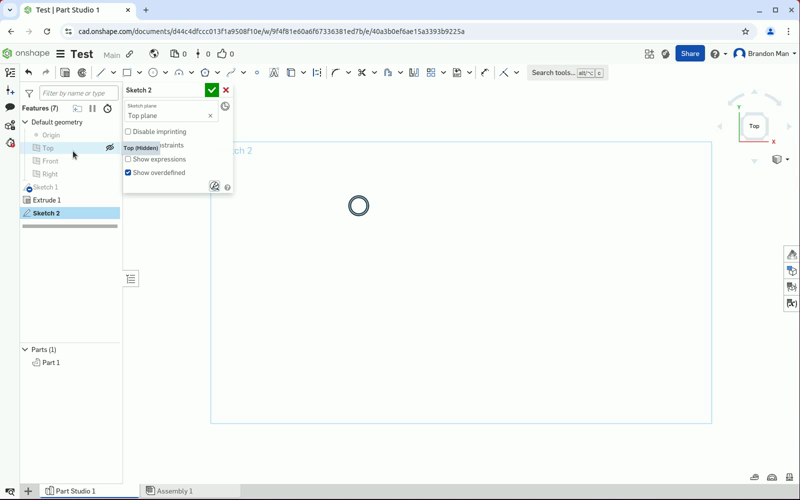
mouse_move(73, 352)
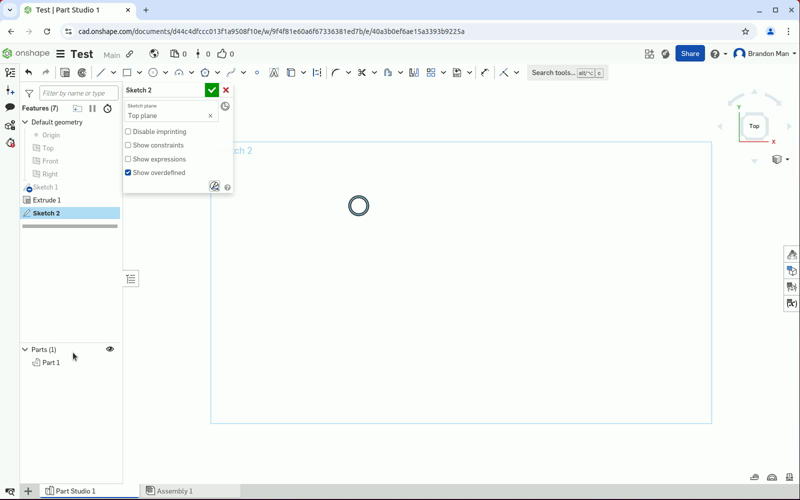
key(y)
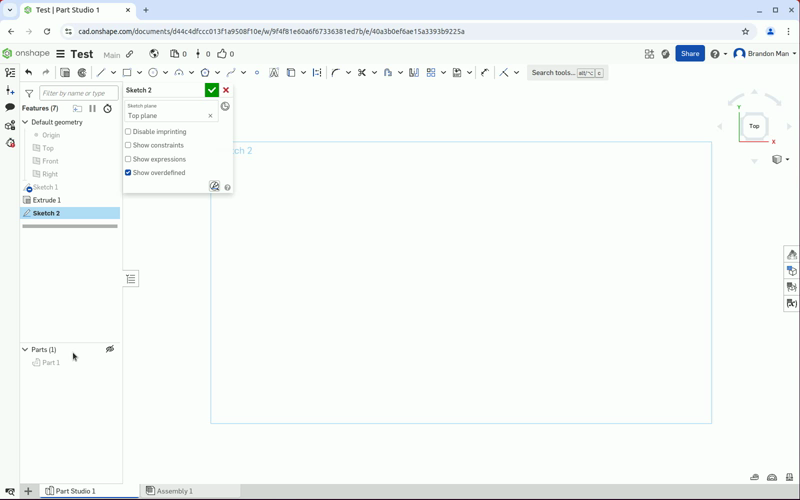
key(c)
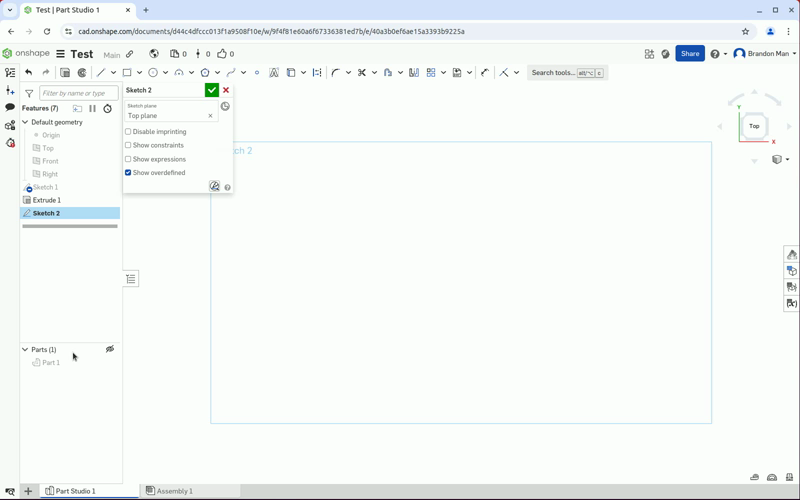
key_down(shift)
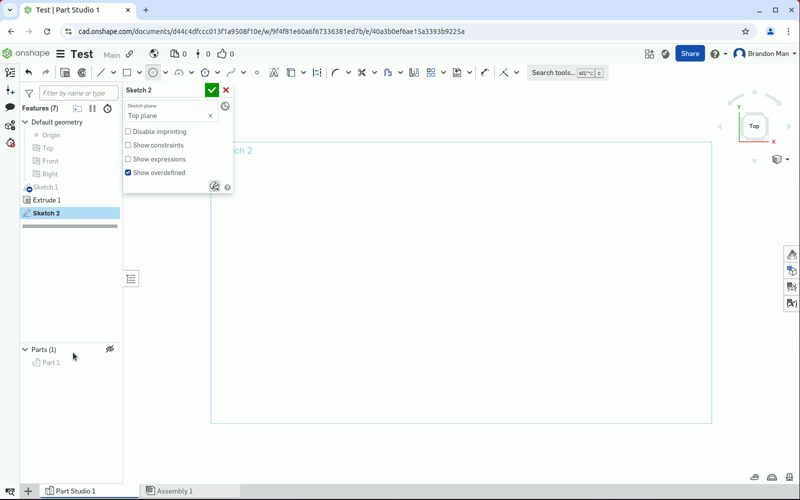
mouse_move(358, 205)
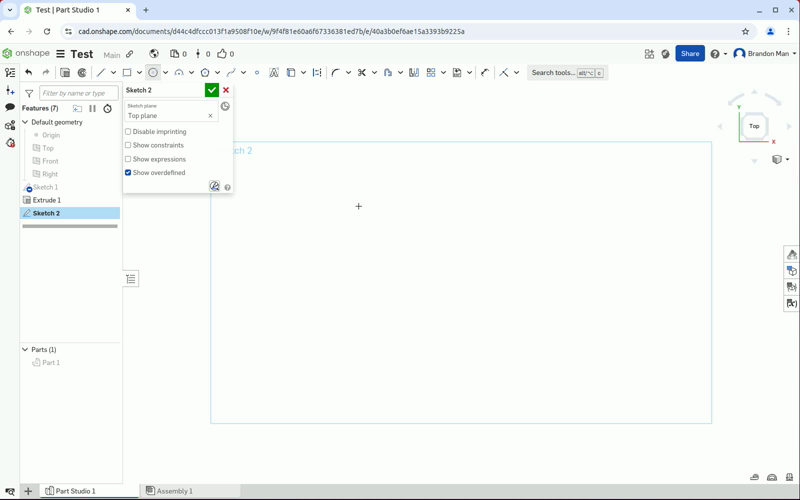
click(358, 205)
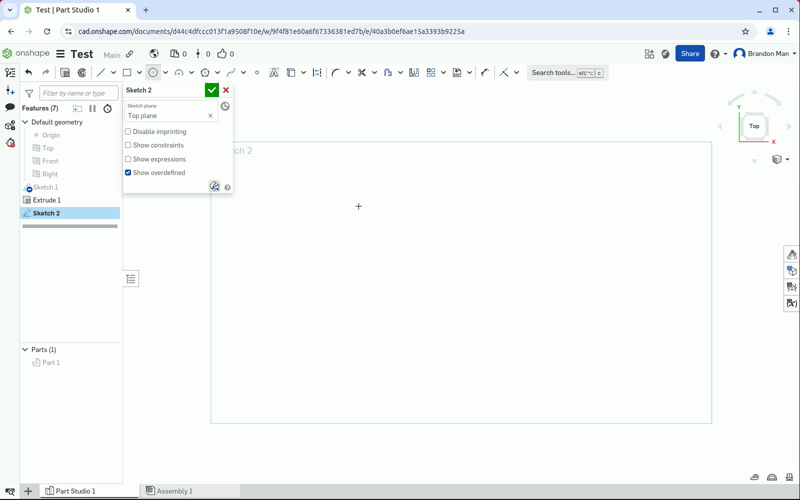
key_up(shift)
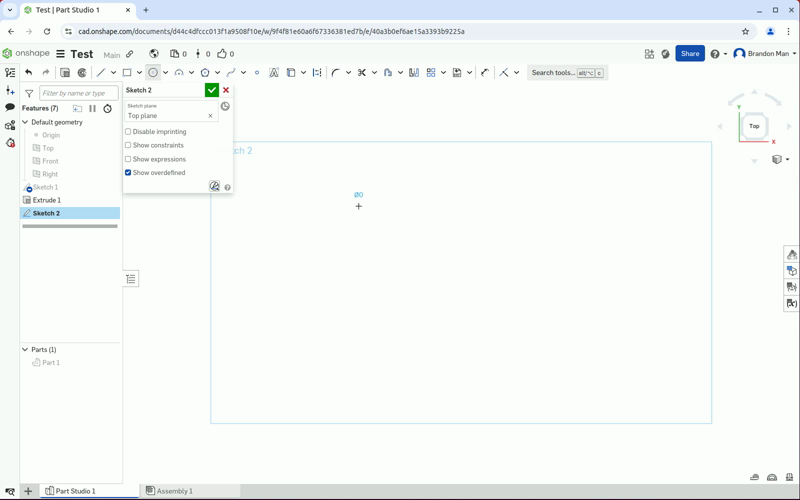
mouse_move(366, 205)
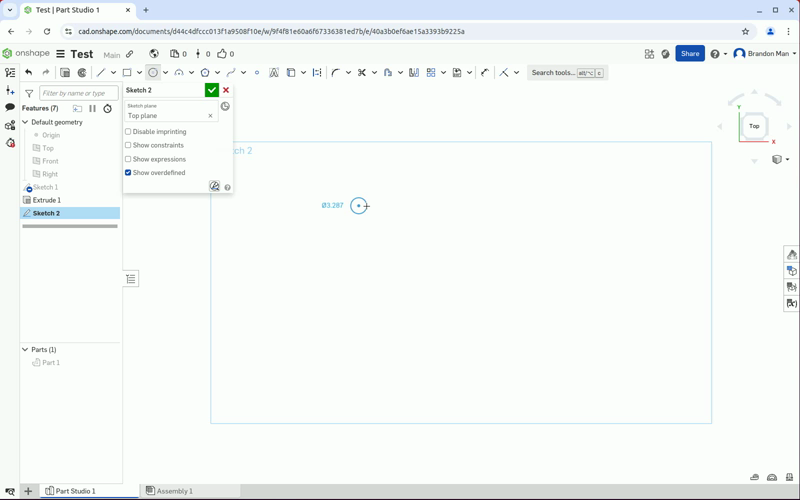
click(366, 205)
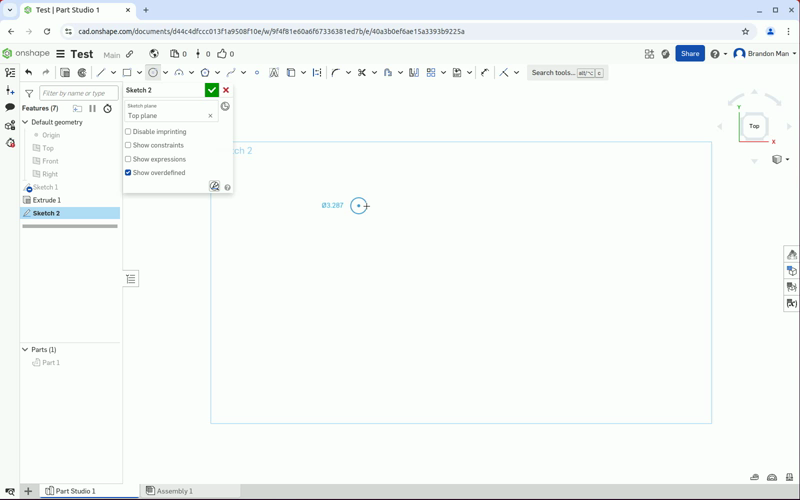
key(esc)
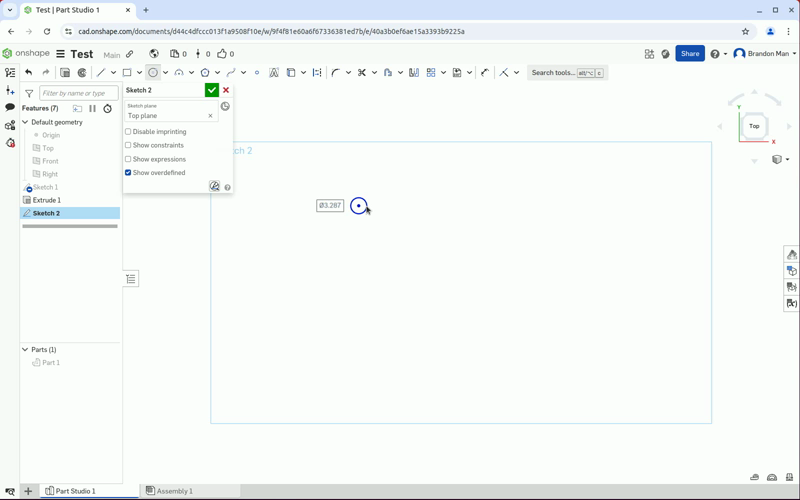
key(c)
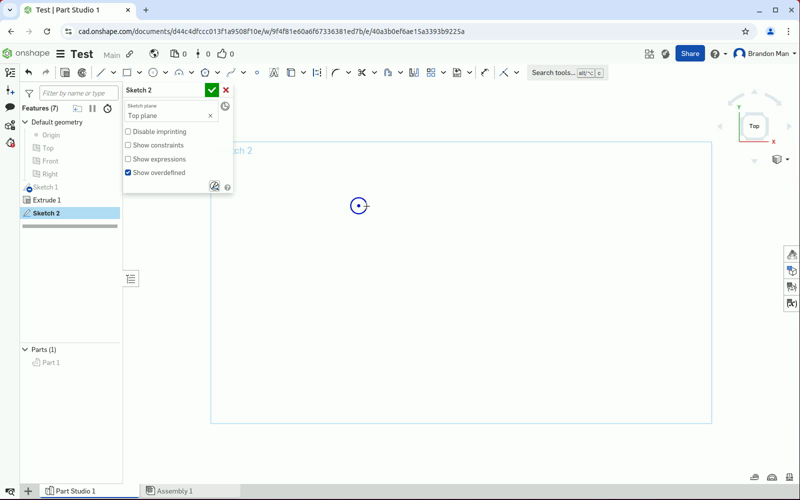
key_down(shift)
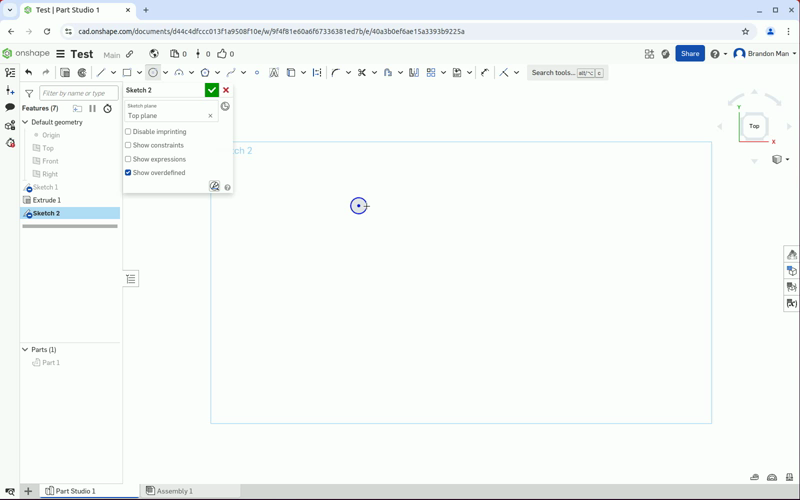
mouse_move(358, 205)
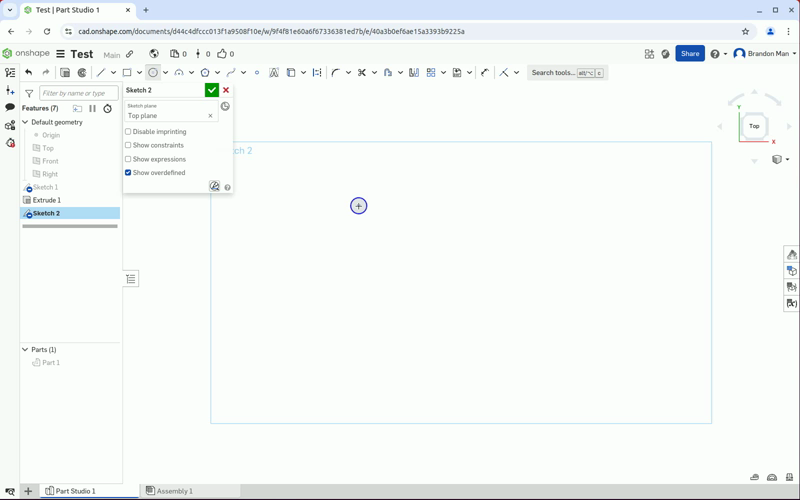
click(358, 205)
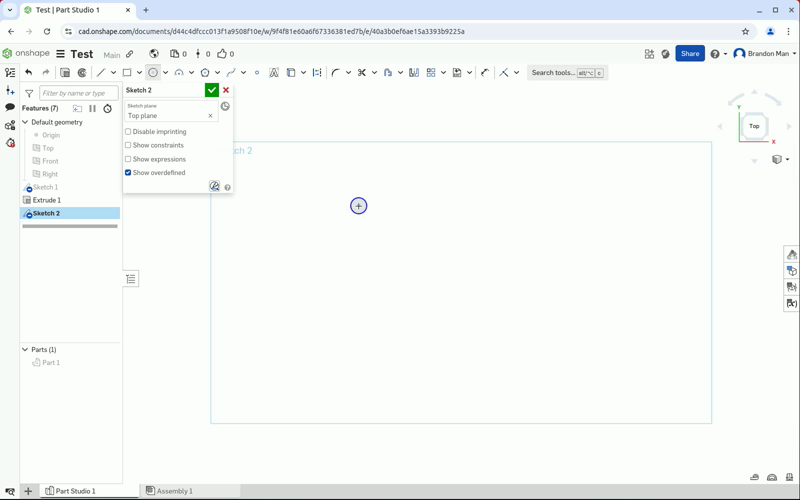
key_up(shift)
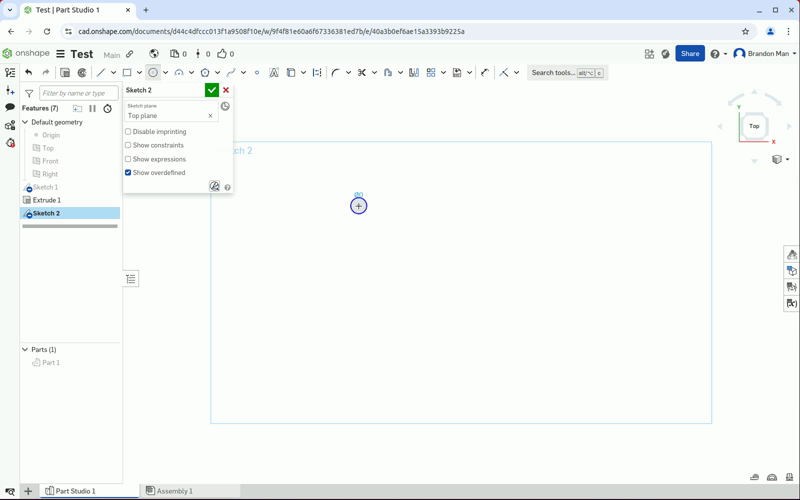
mouse_move(361, 205)
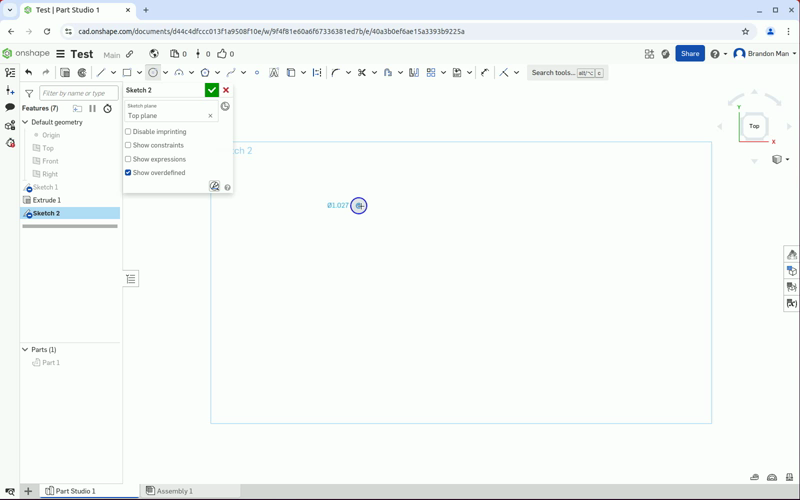
scroll(6)
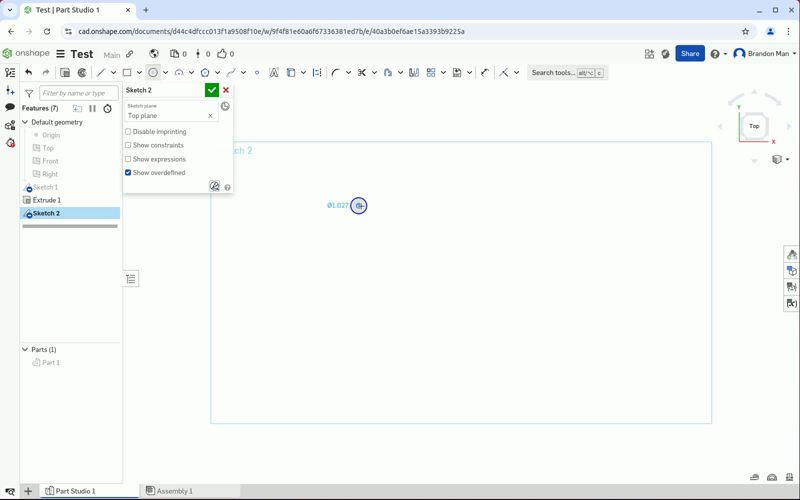
scroll(6)
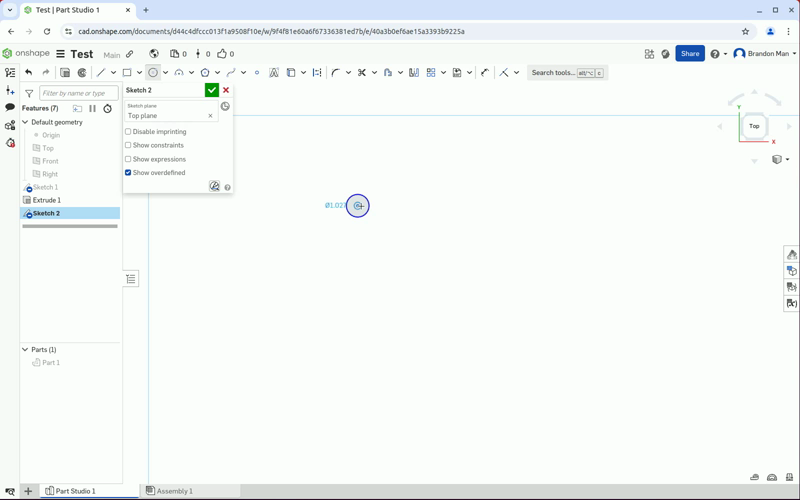
scroll(6)
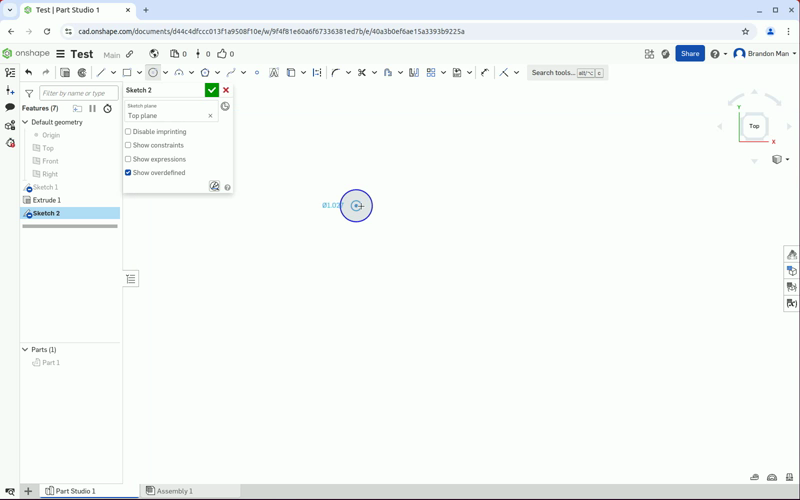
scroll(6)
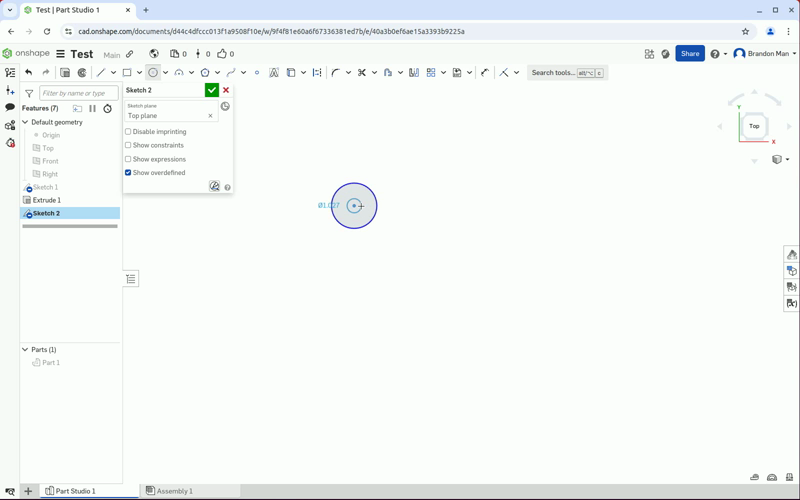
scroll(6)
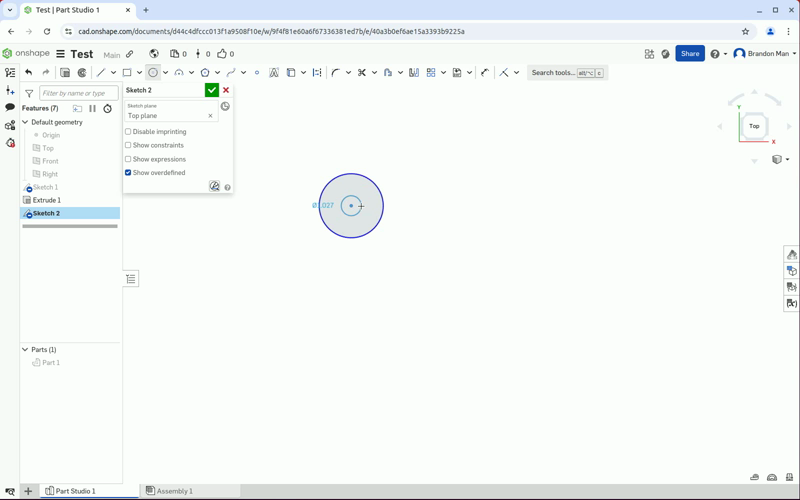
scroll(6)
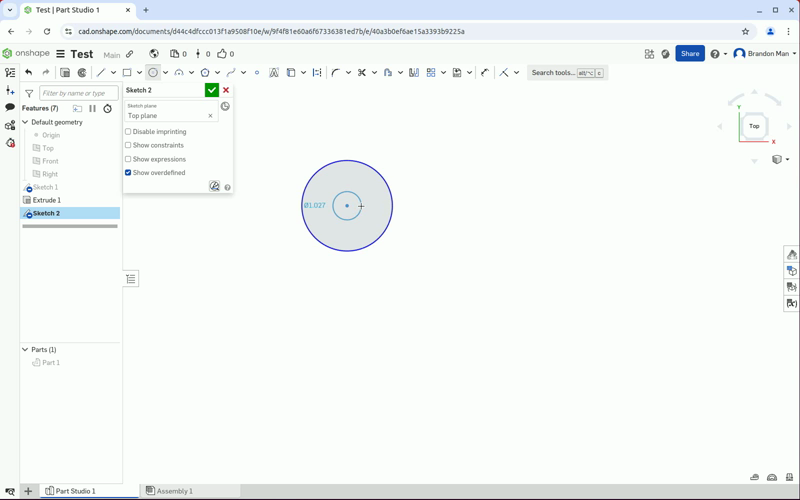
scroll(6)
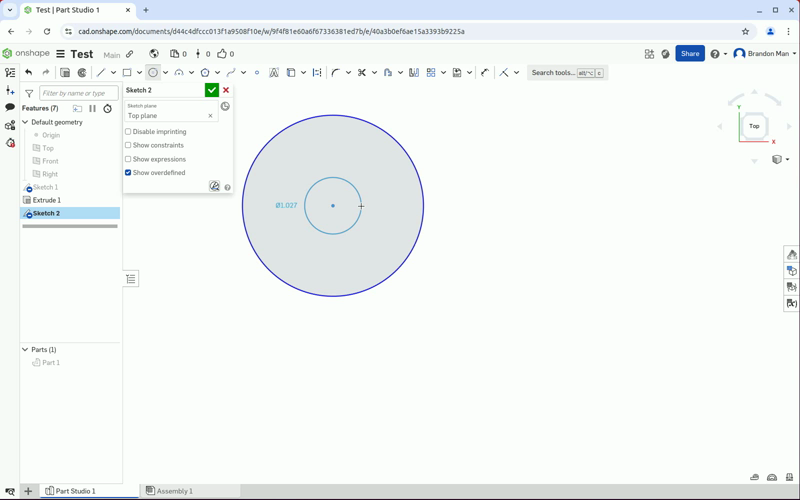
click(361, 205)
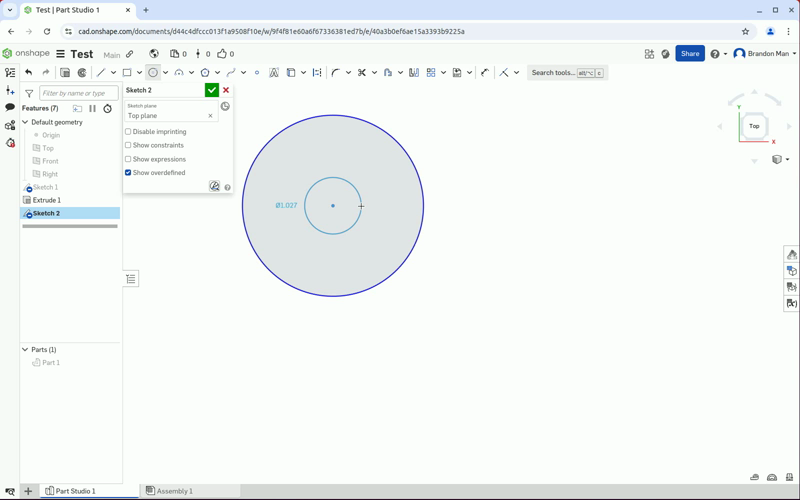
scroll(-6)
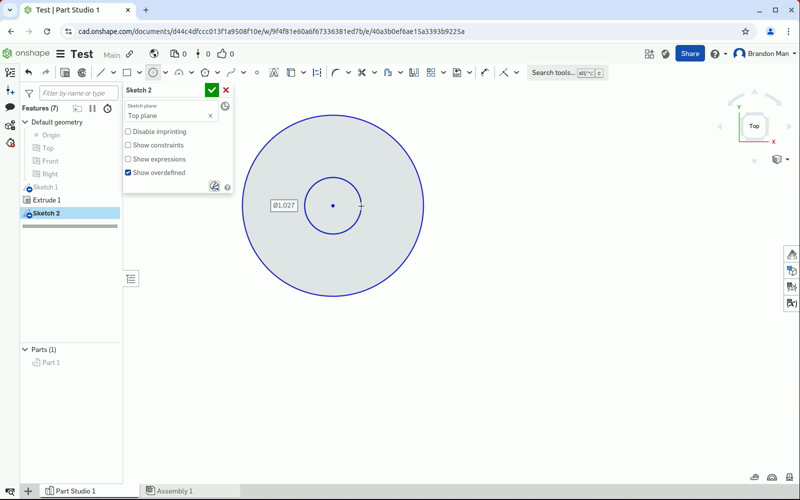
scroll(-6)
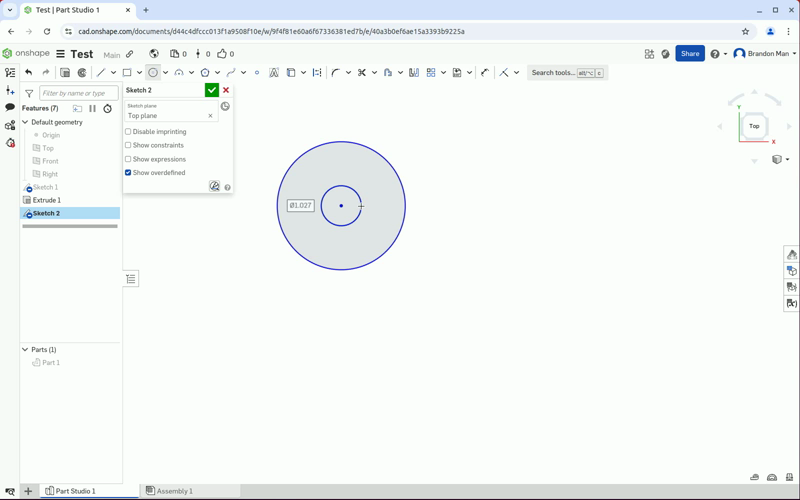
scroll(-6)
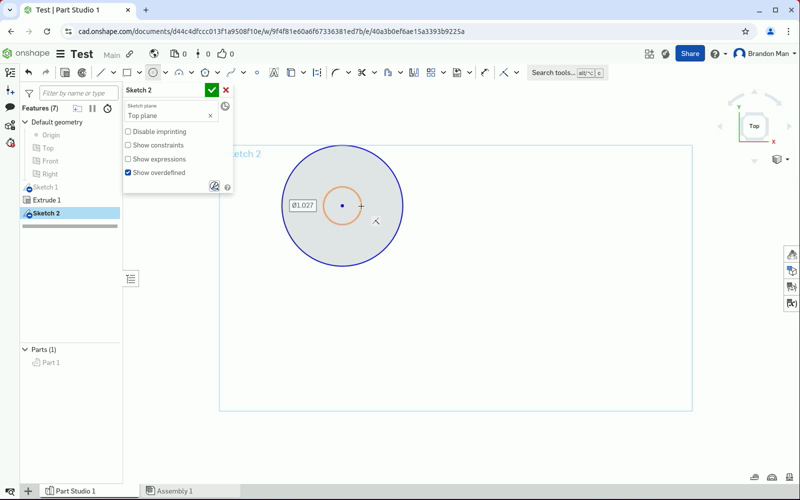
scroll(-6)
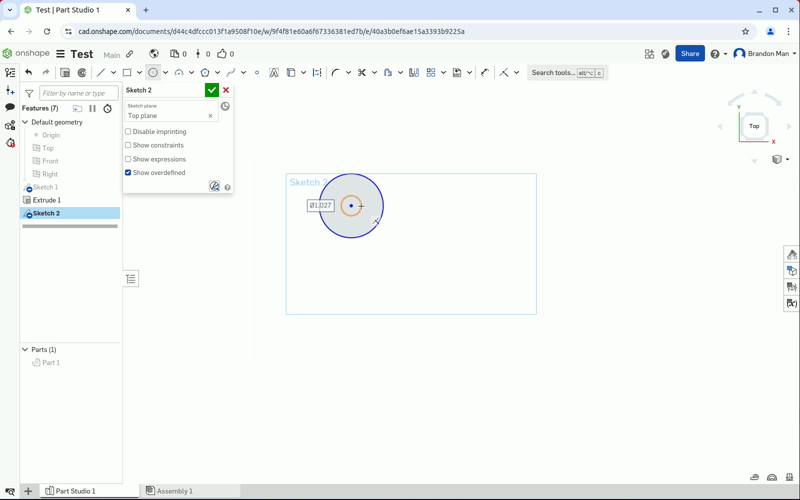
scroll(-6)
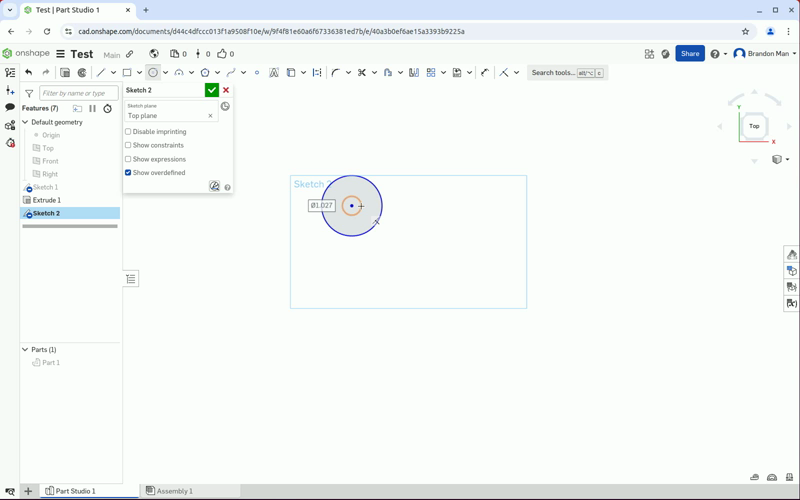
scroll(-6)
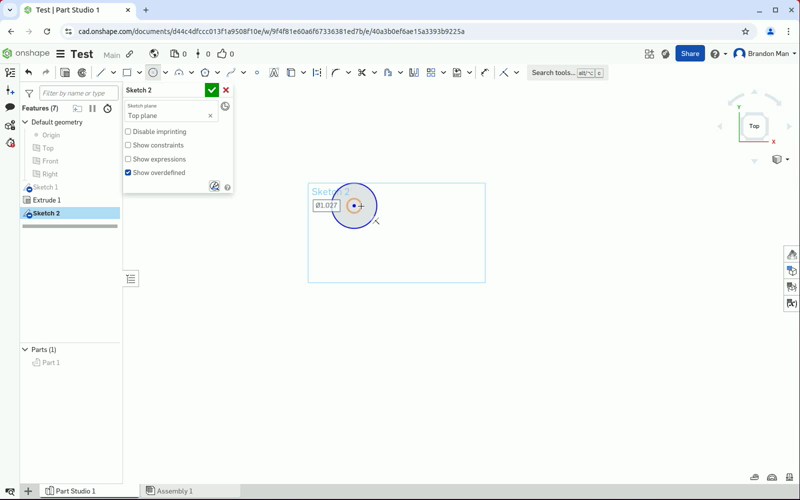
scroll(-6)
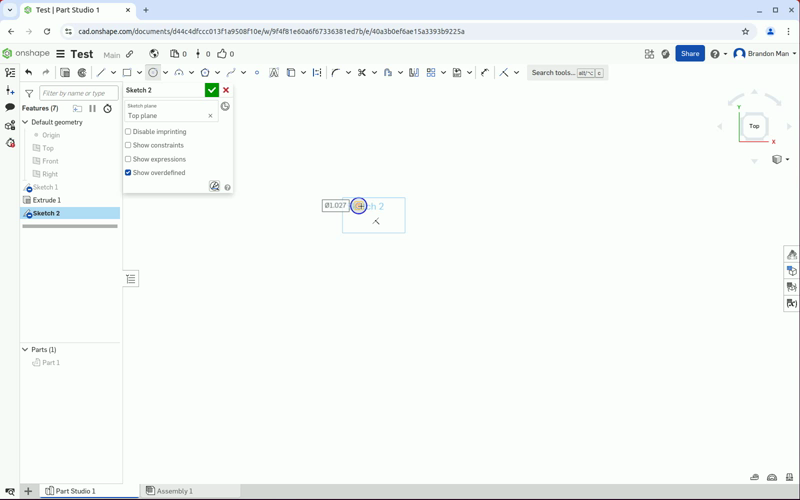
key(esc)
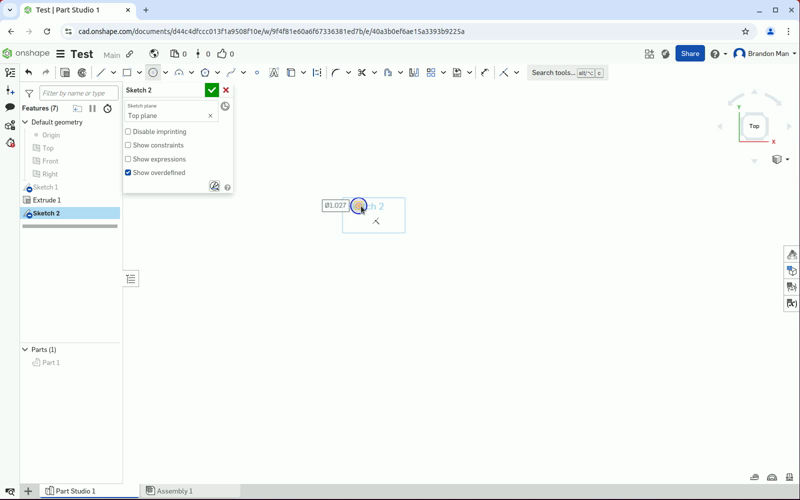
mouse_move(363, 209)
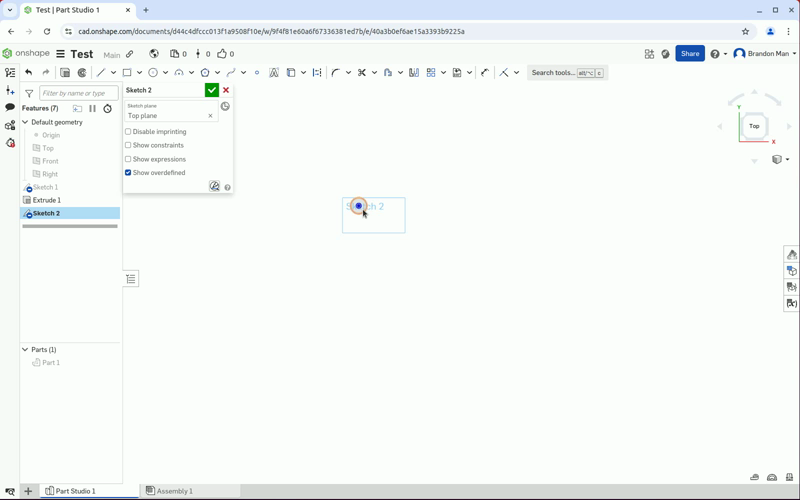
scroll(6)
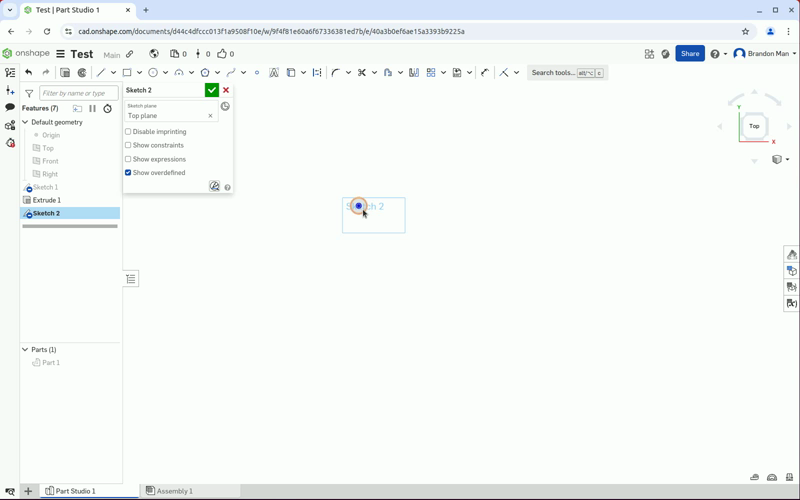
scroll(6)
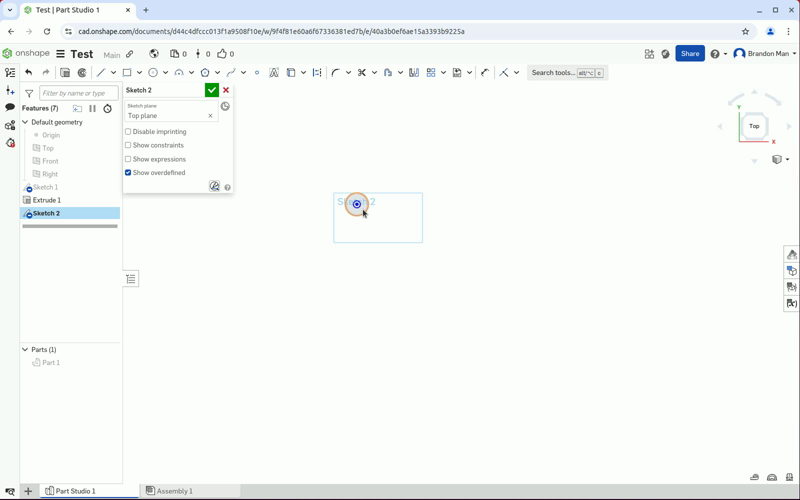
scroll(6)
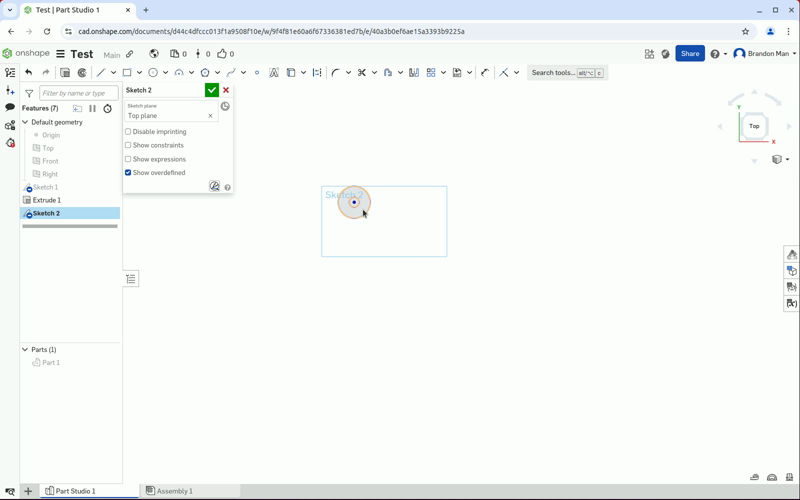
scroll(6)
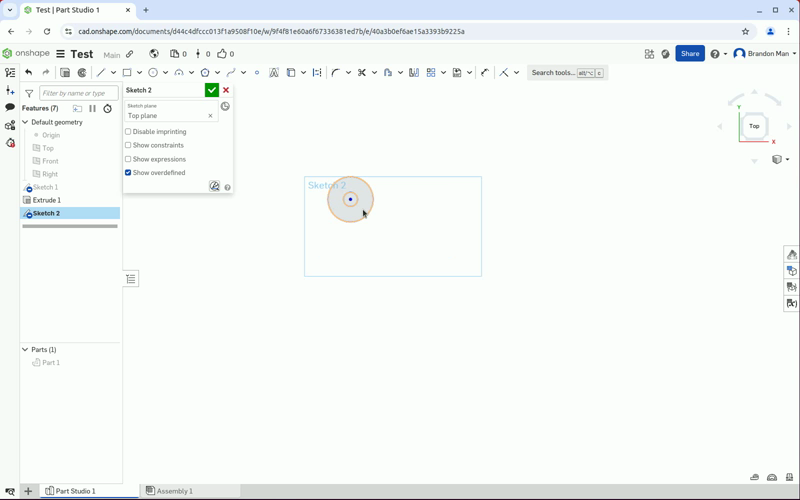
scroll(6)
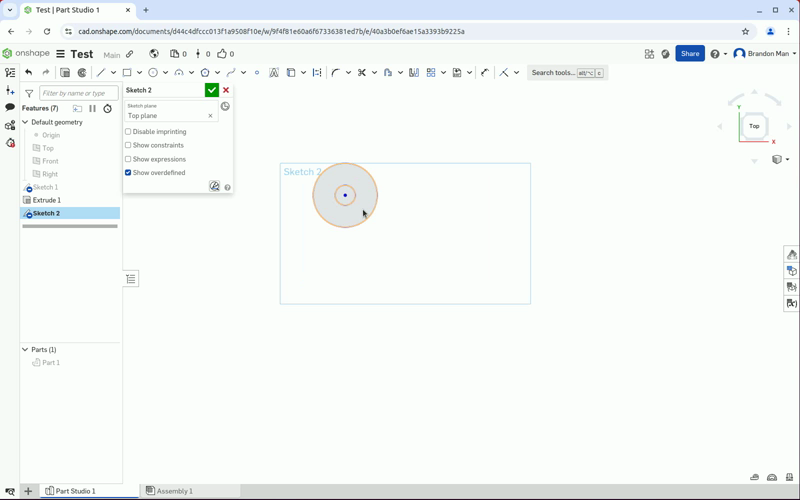
scroll(6)
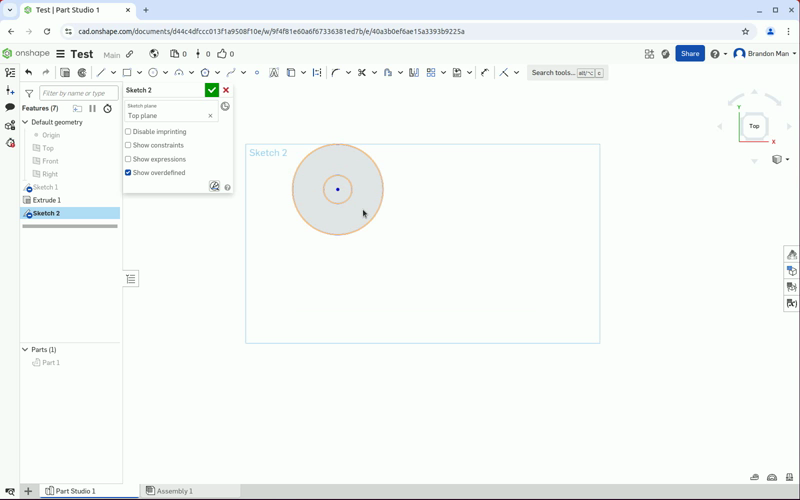
scroll(6)
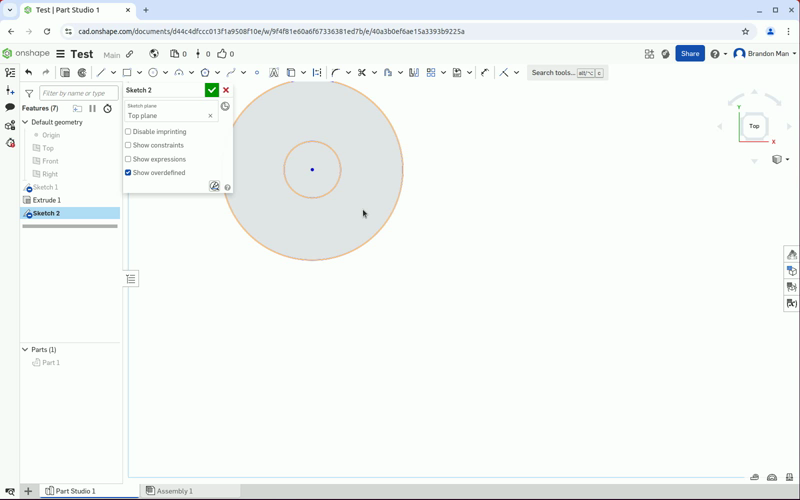
click(363, 209)
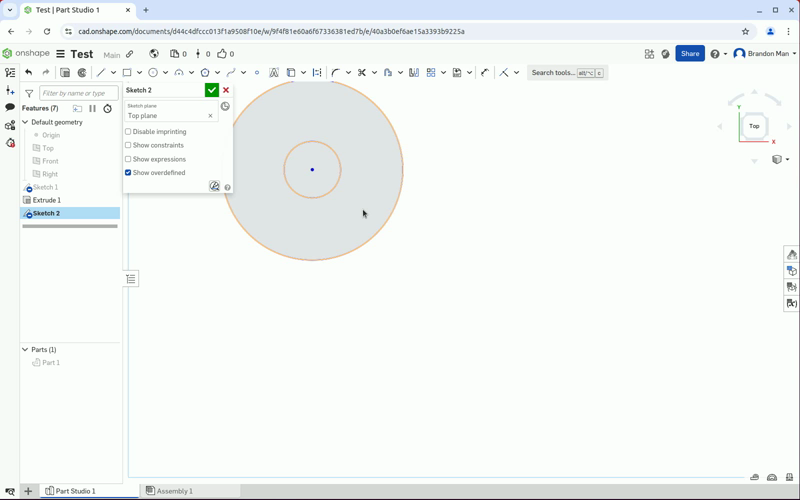
scroll(-6)
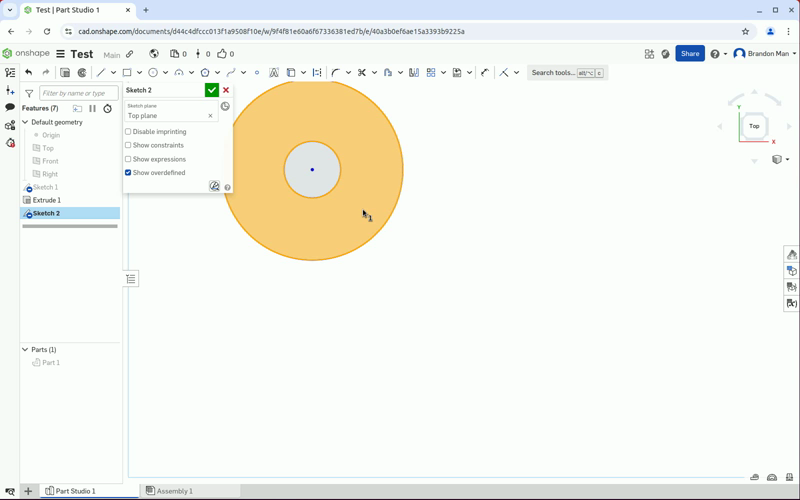
scroll(-6)
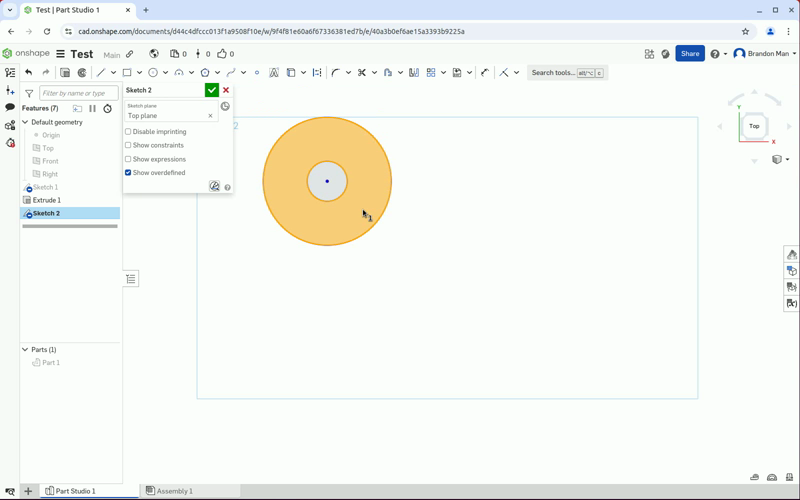
scroll(-6)
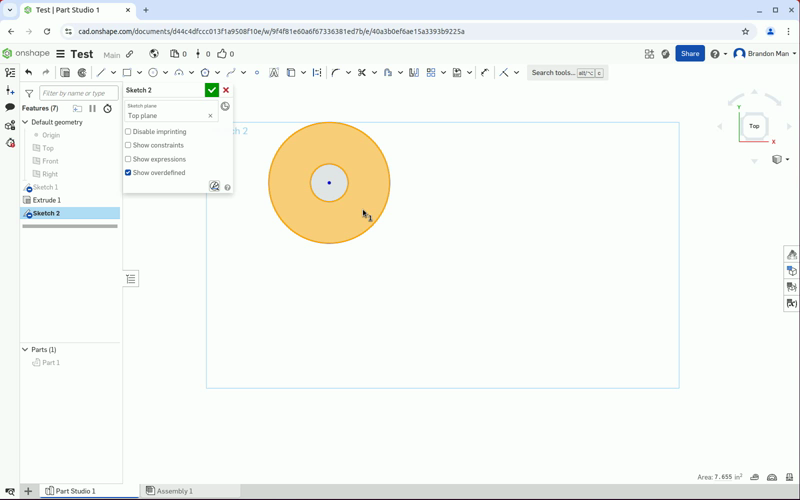
scroll(-6)
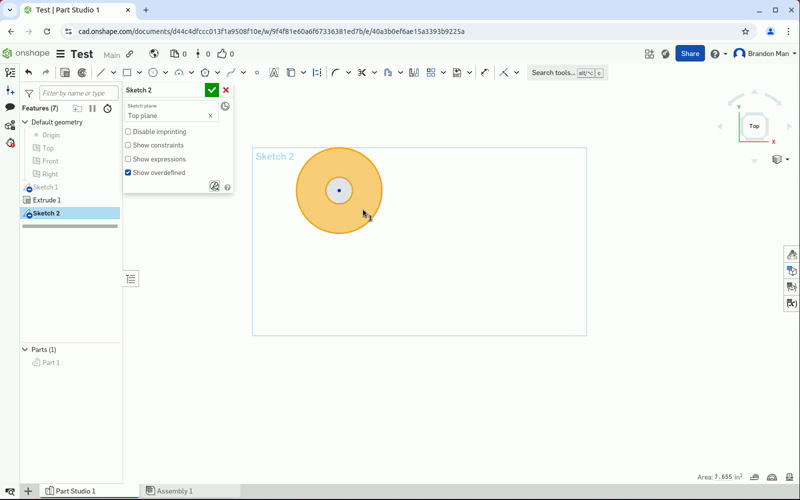
scroll(-6)
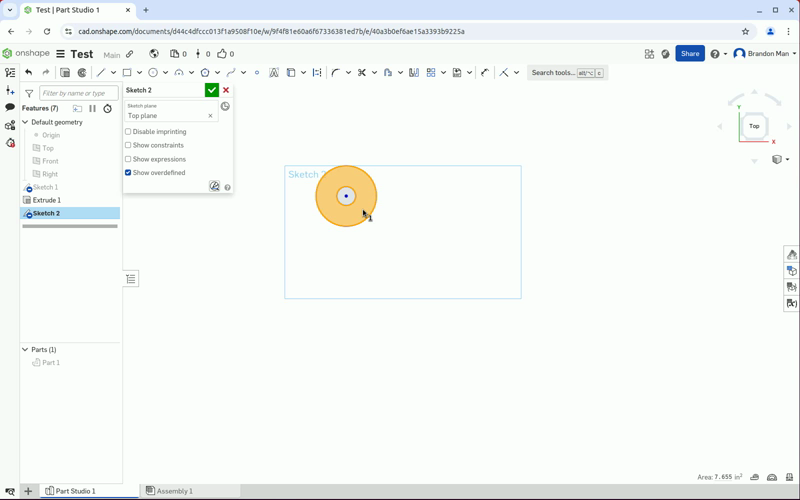
scroll(-6)
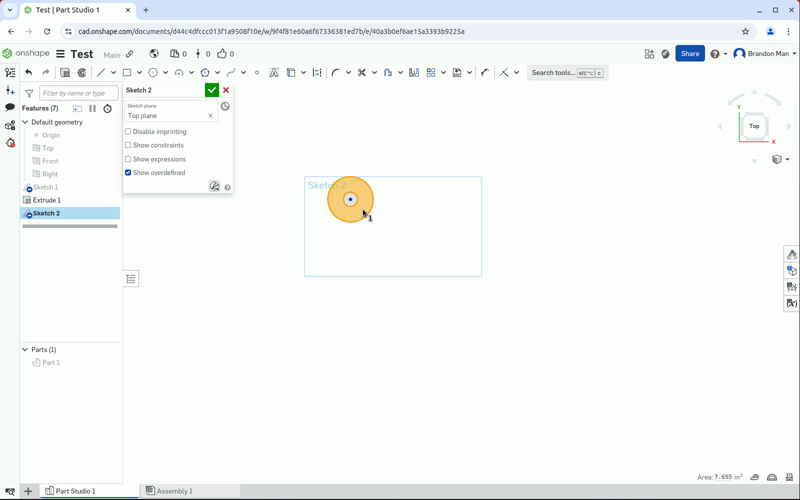
scroll(-6)
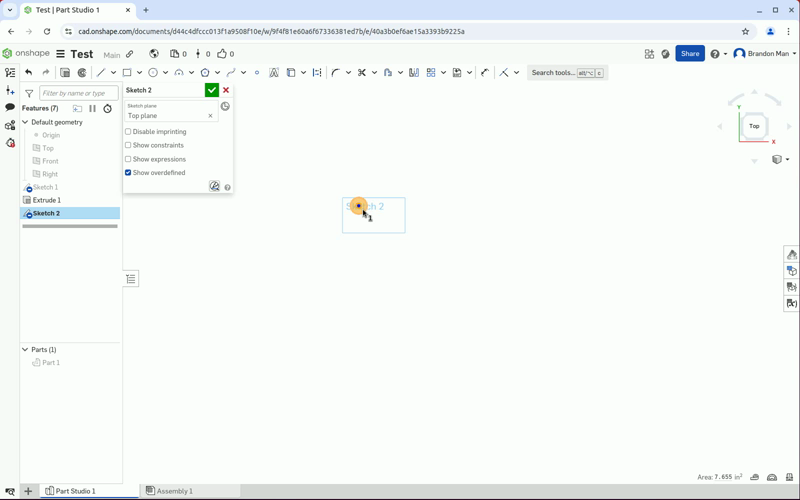
mouse_move(73, 352)
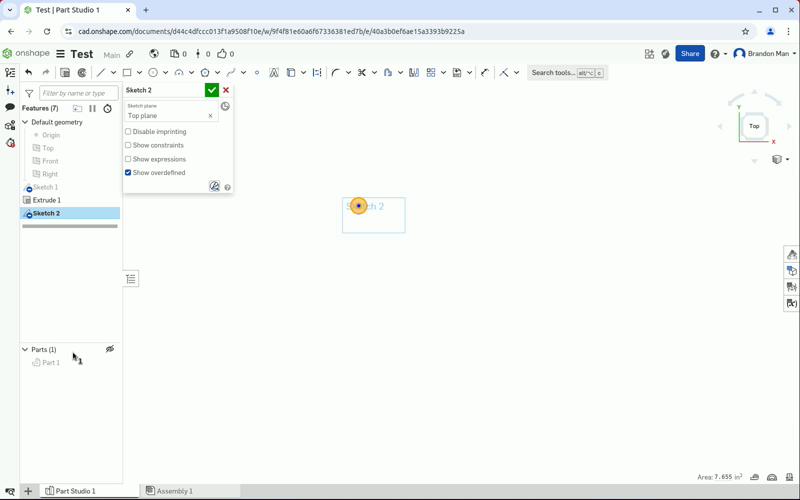
key(shift+y)
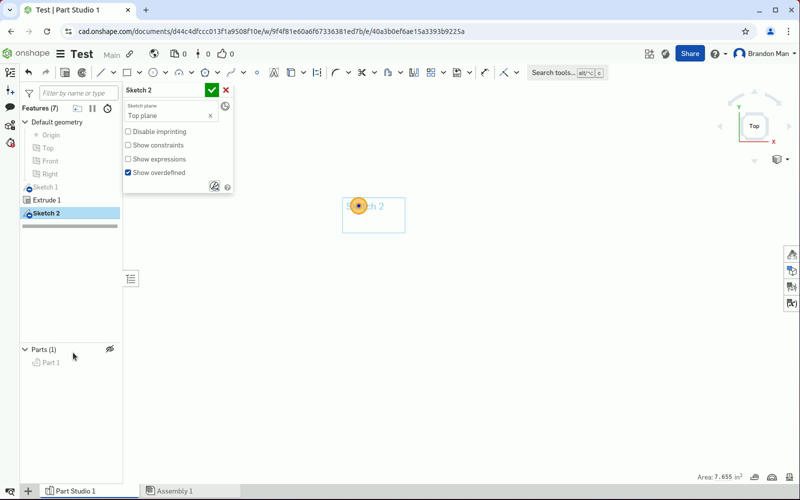
key(shift+e)
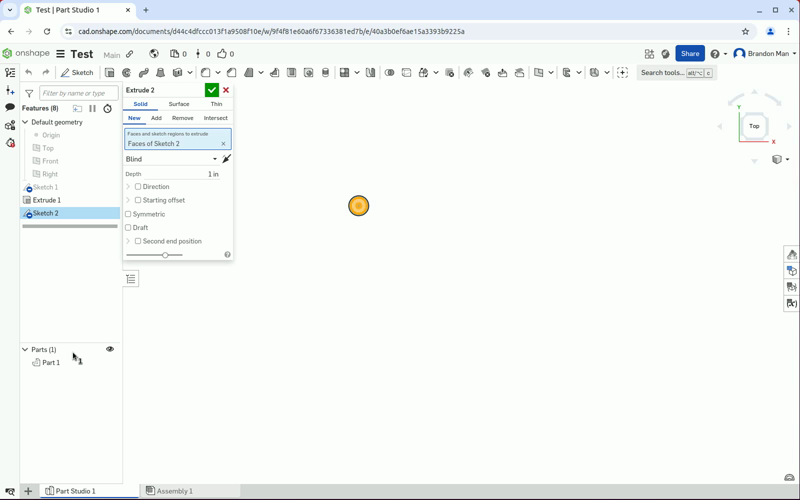
mouse_move(143, 106)
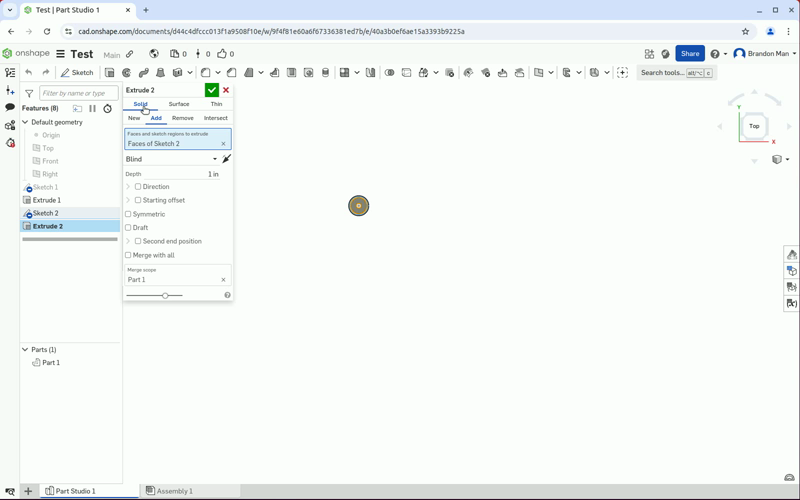
click(143, 106)
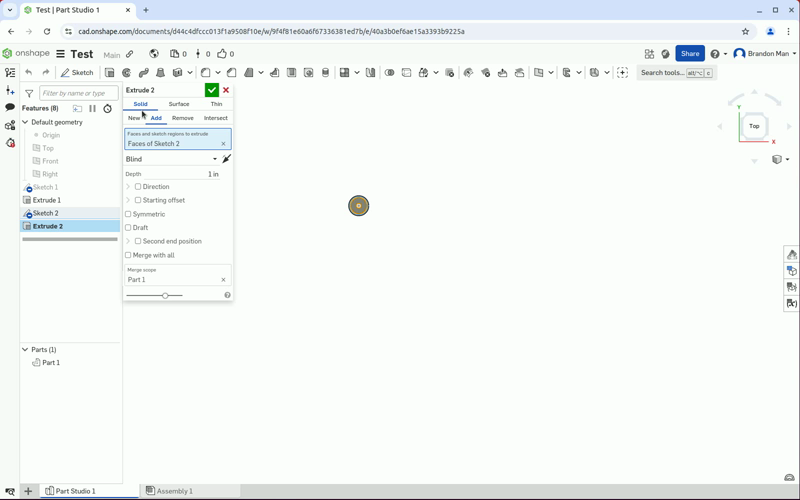
mouse_move(137, 120)
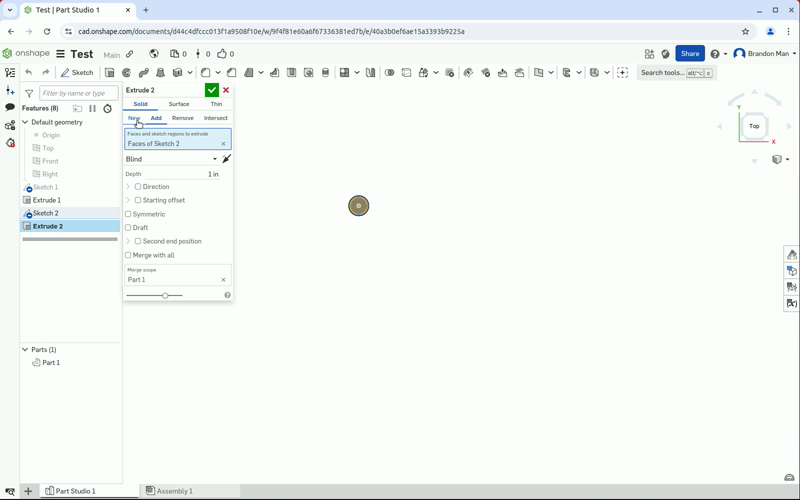
click(137, 120)
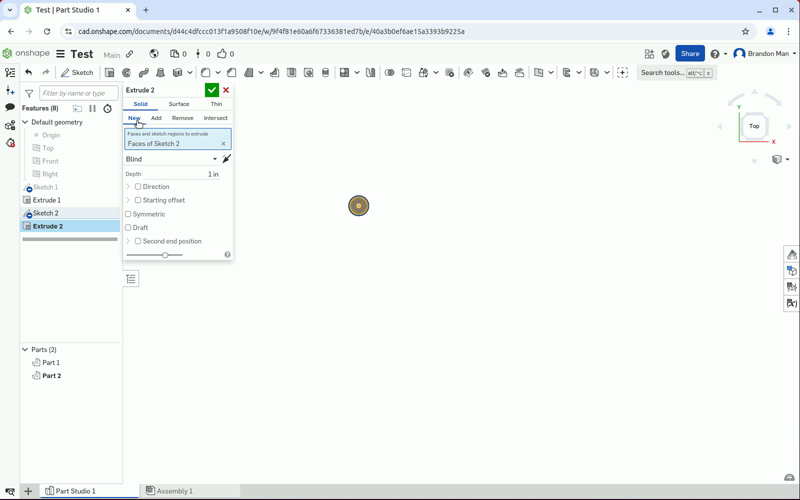
key(tab, 4)
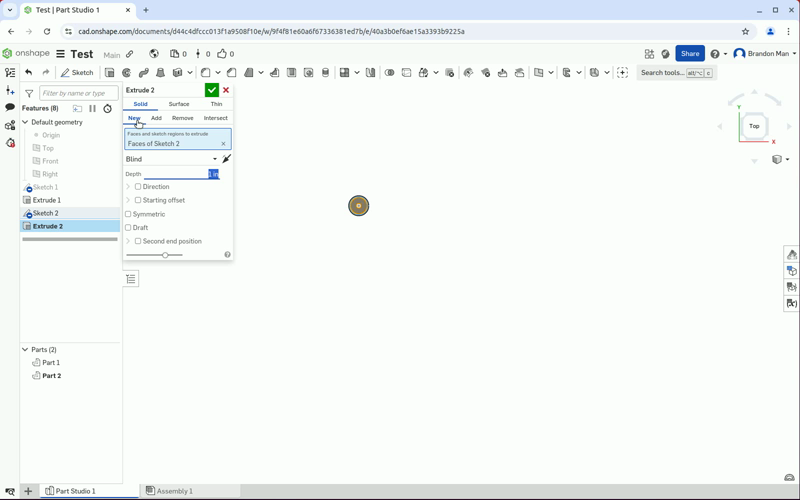
text(1.444)
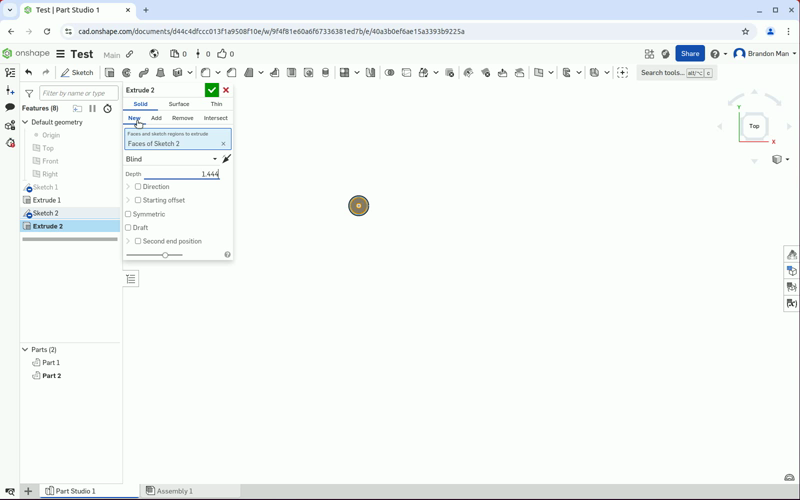
key(enter)
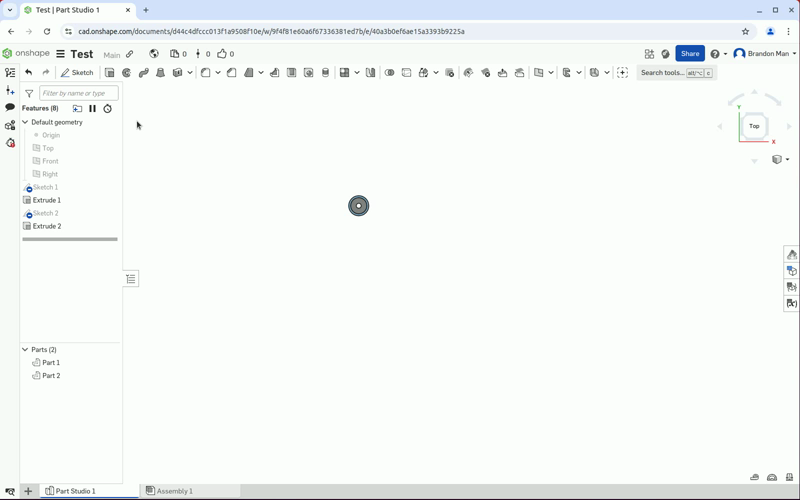
key(shift+h)
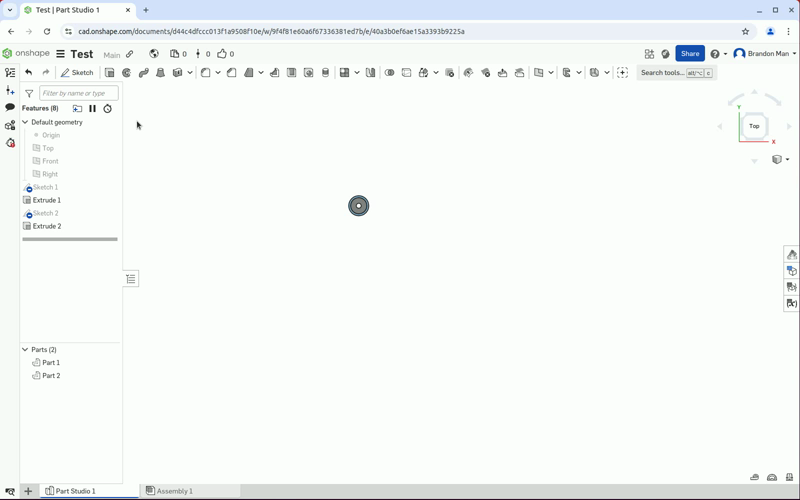
key(shift+h)
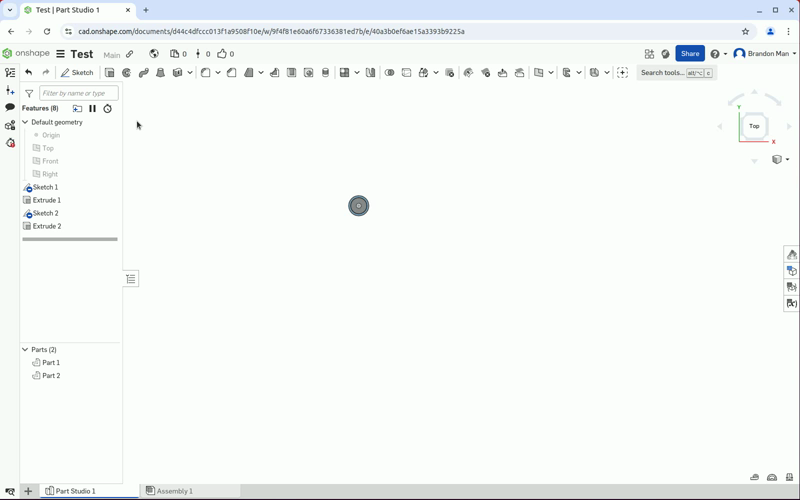
key(shift+7)
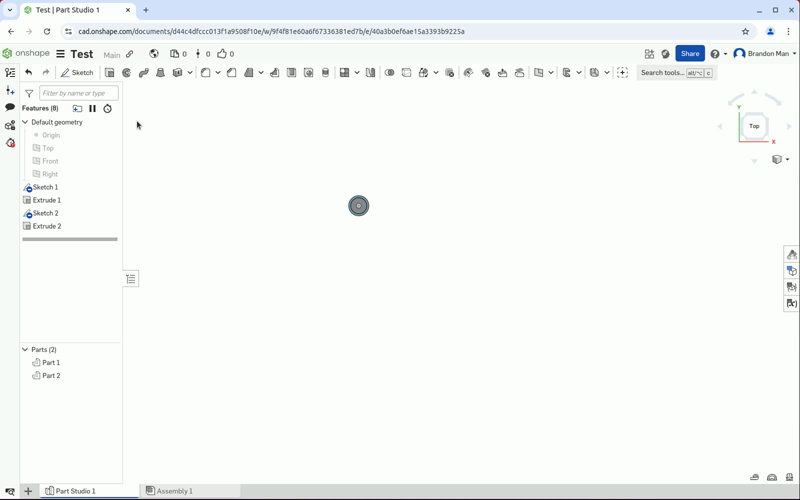
key(up, 3)
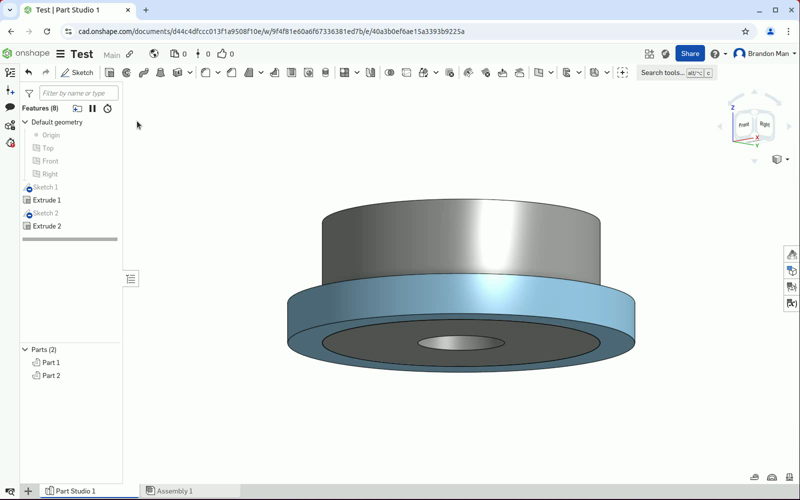
key(left, 3)
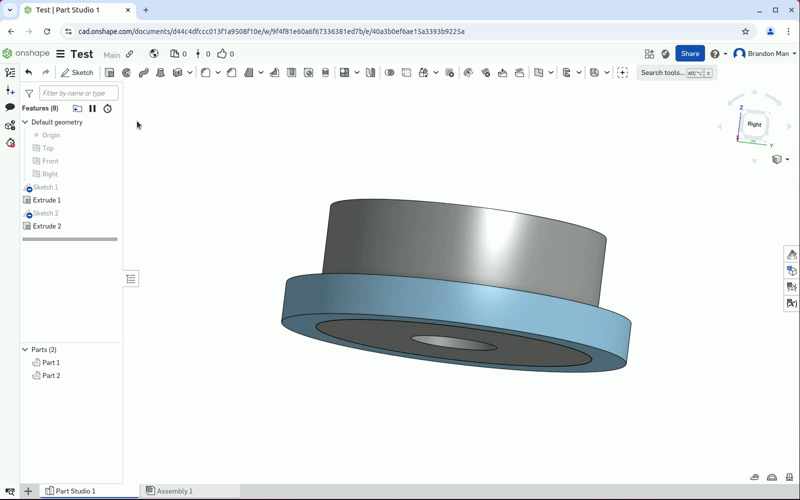
key(right, 3)
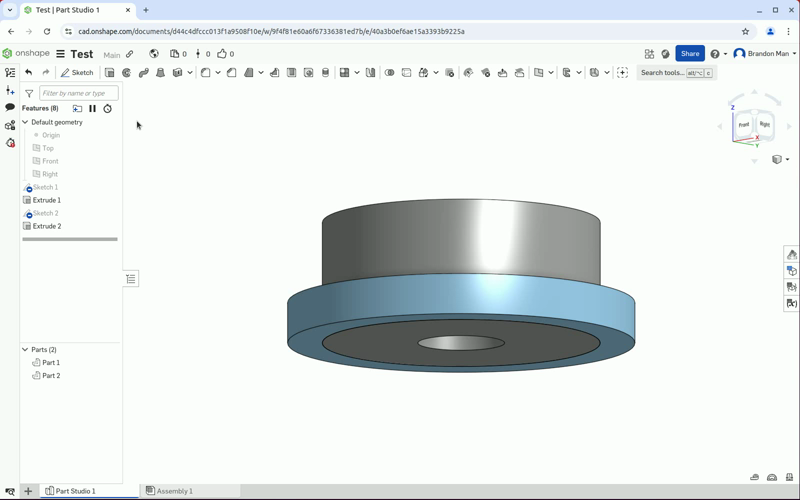
key(down, 3)
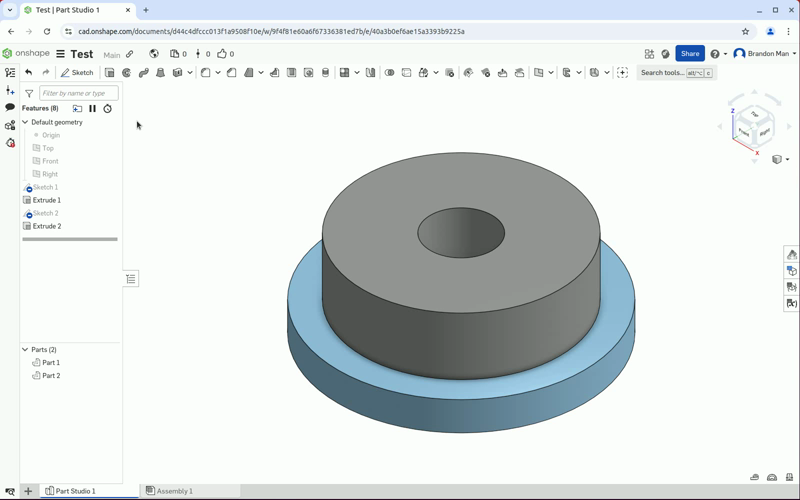
mouse_move(73, 189)
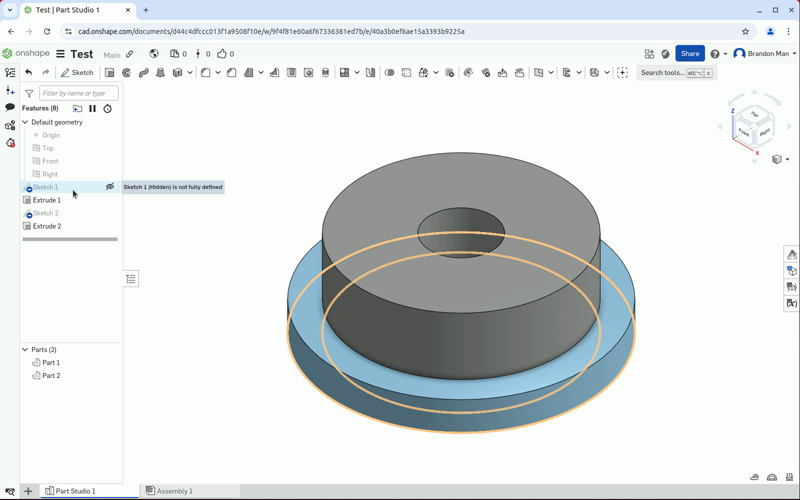
click(73, 189)